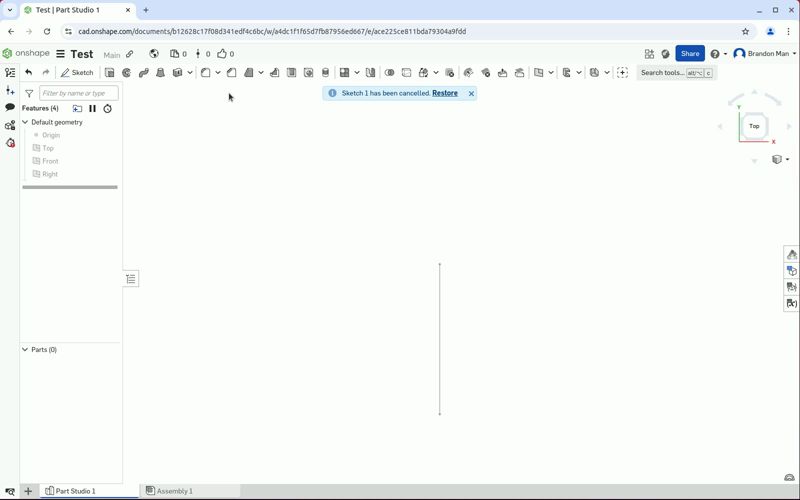
key(shift+h)
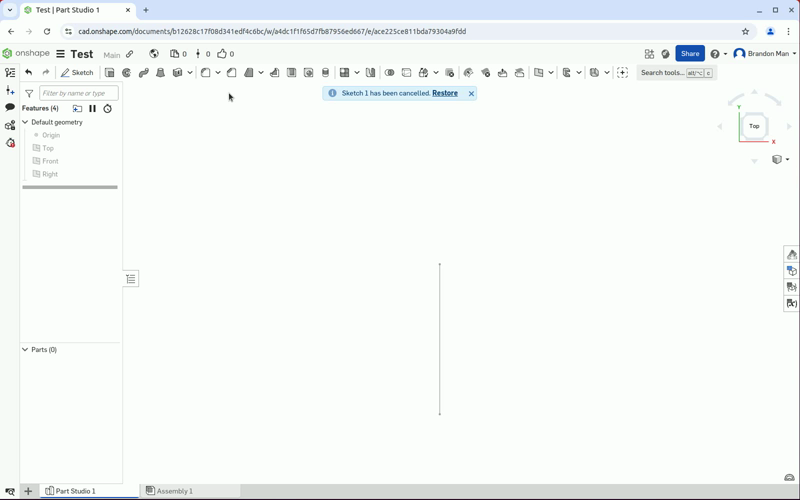
key(shift+s)
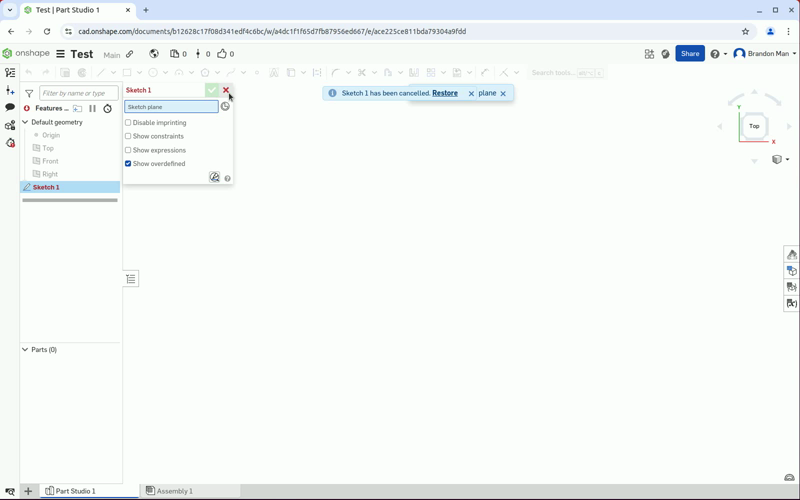
mouse_move(73, 150)
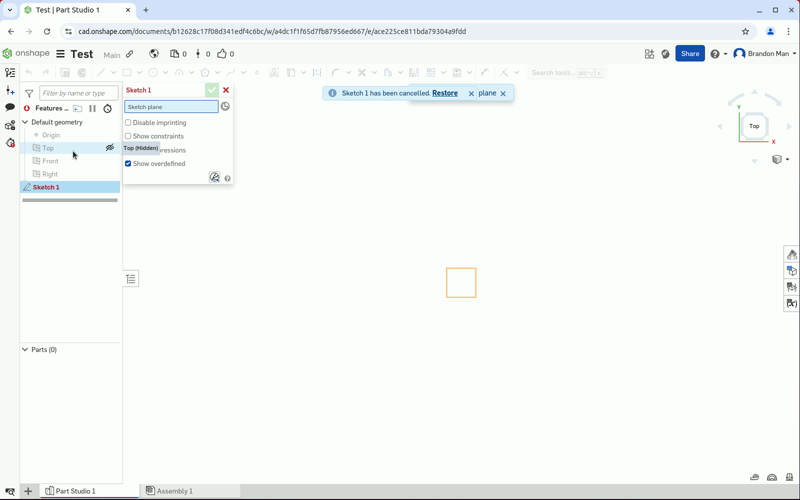
click(73, 150)
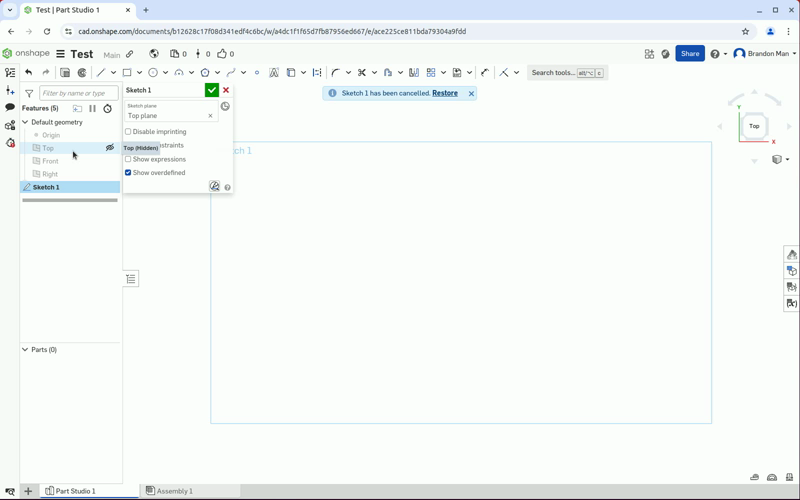
mouse_move(73, 352)
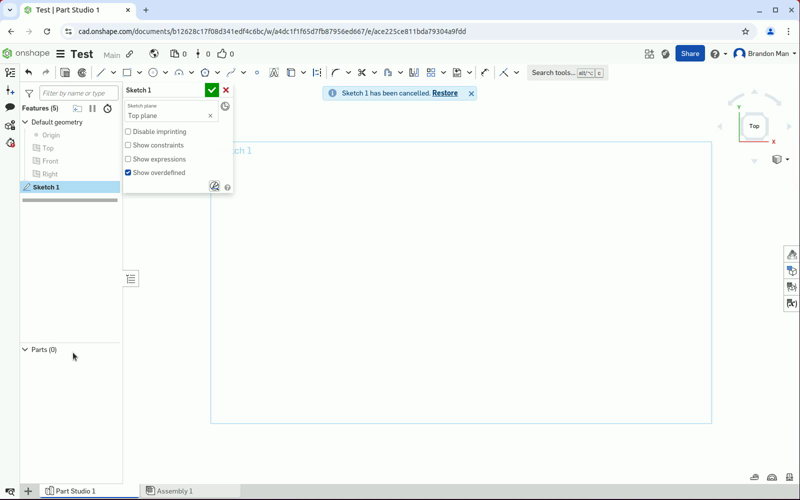
key(y)
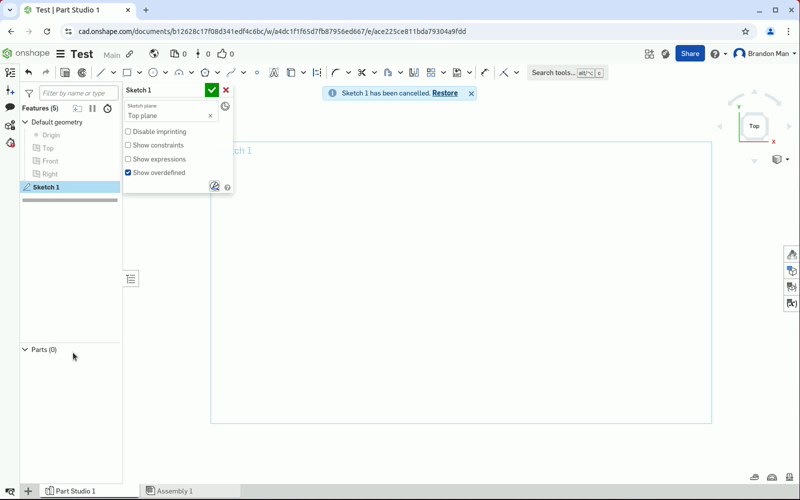
key(l)
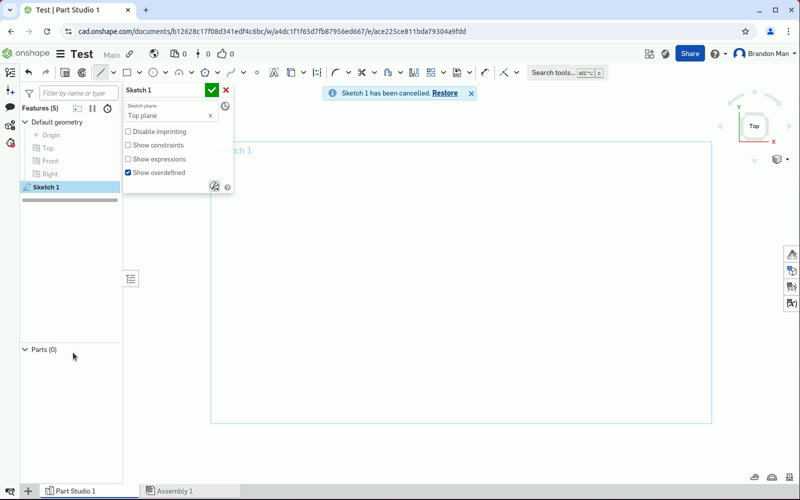
key_down(shift)
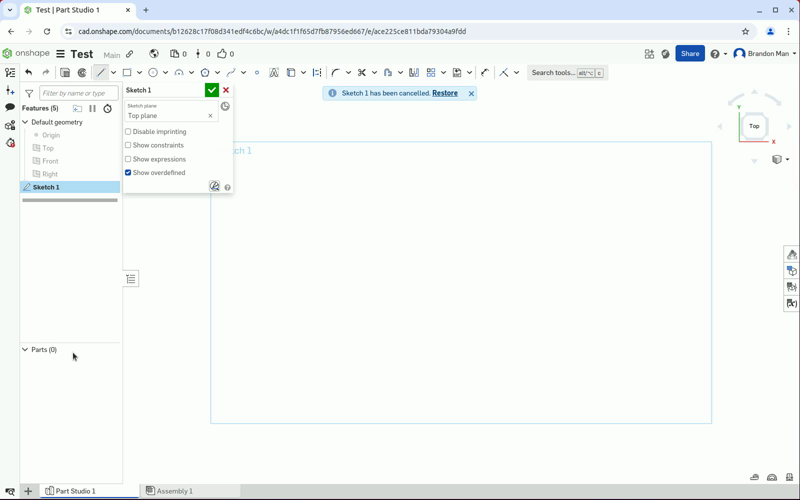
mouse_move(348, 333)
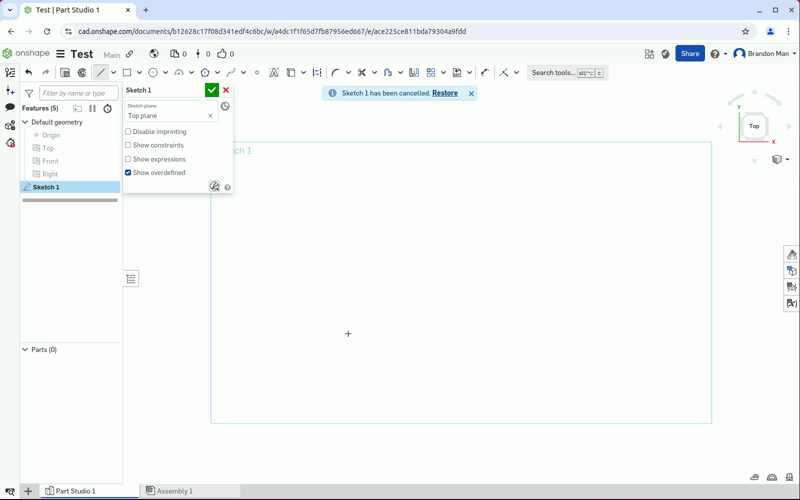
click(348, 333)
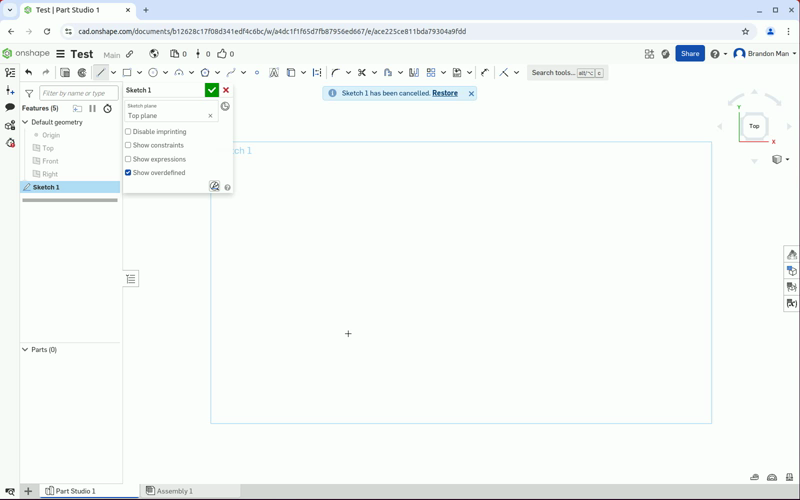
key_up(shift)
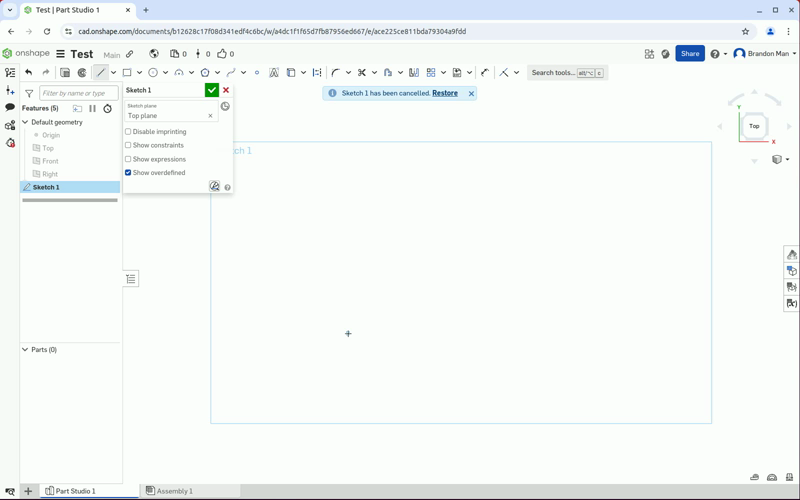
key_down(shift)
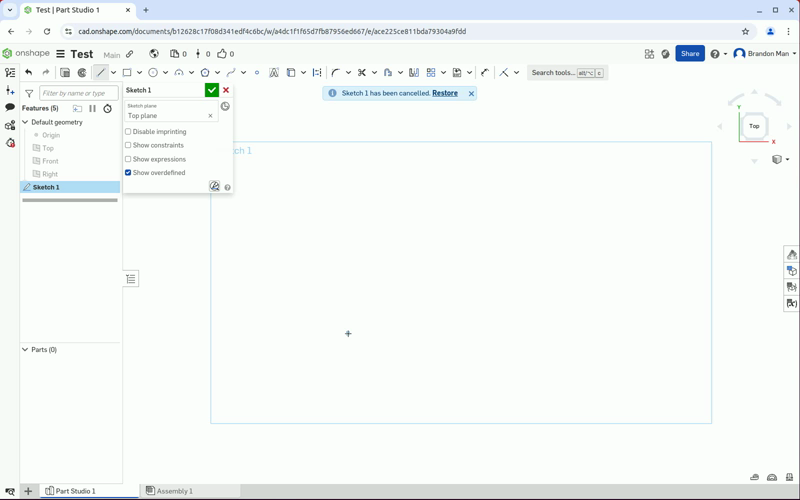
mouse_move(567, 333)
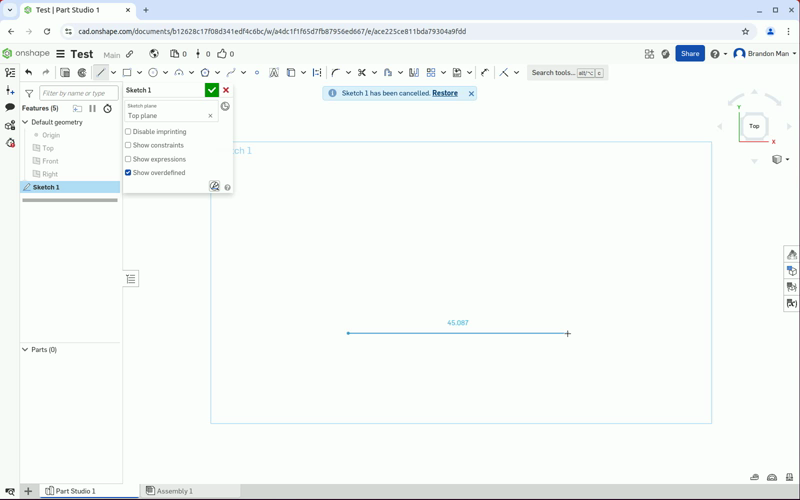
click(567, 333)
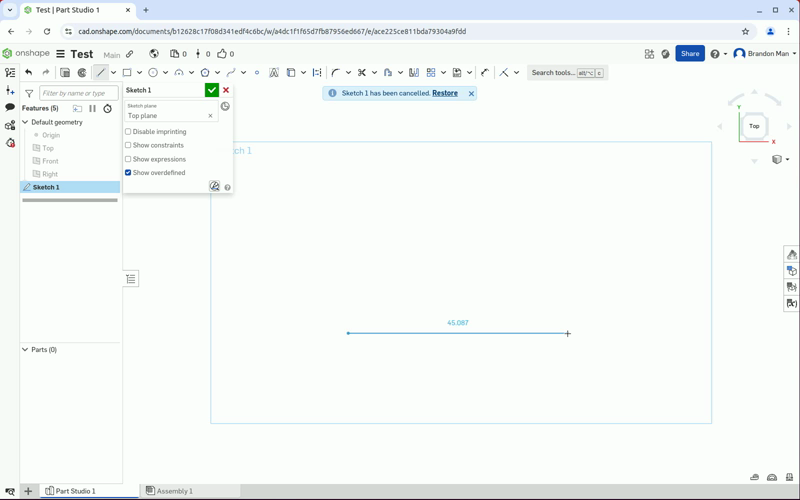
key_up(shift)
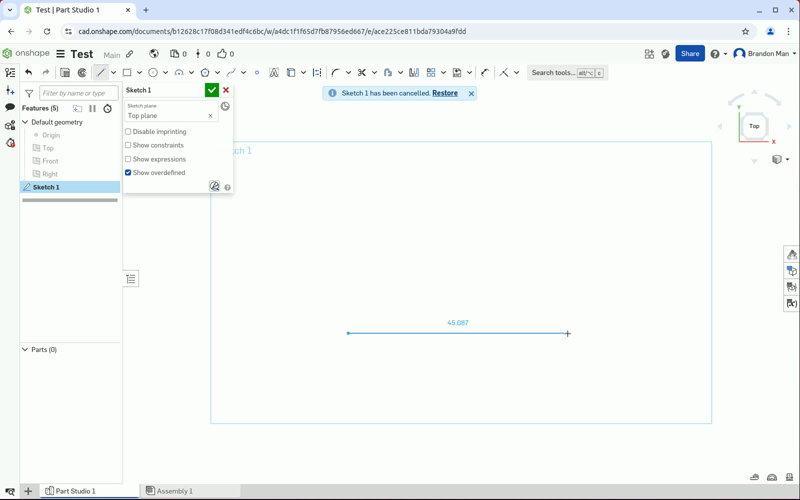
key_down(shift)
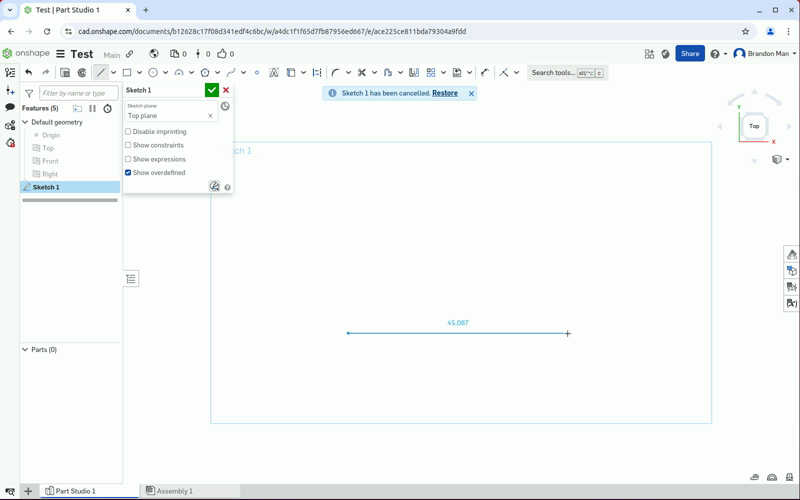
mouse_move(567, 222)
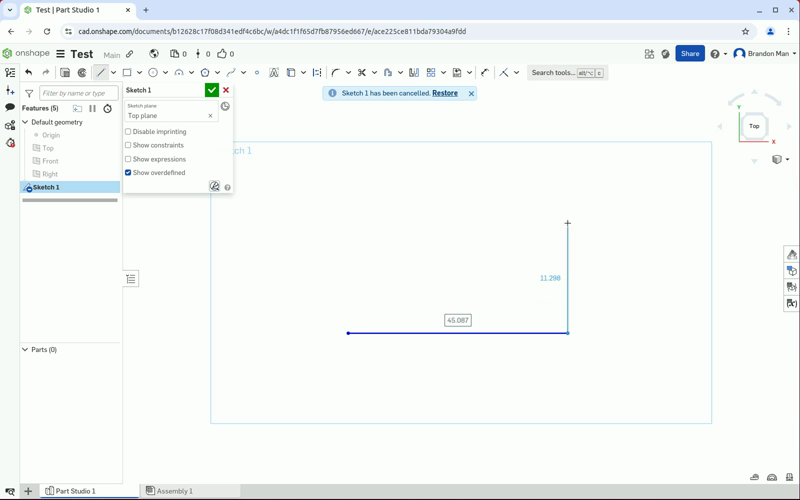
click(567, 222)
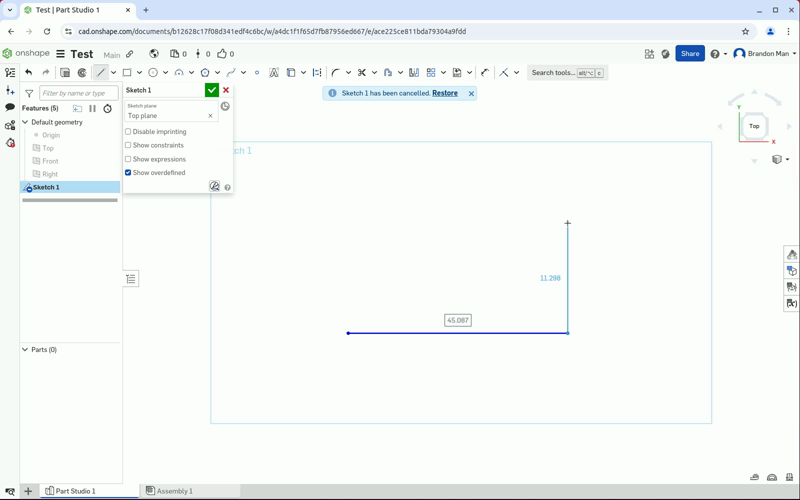
key_up(shift)
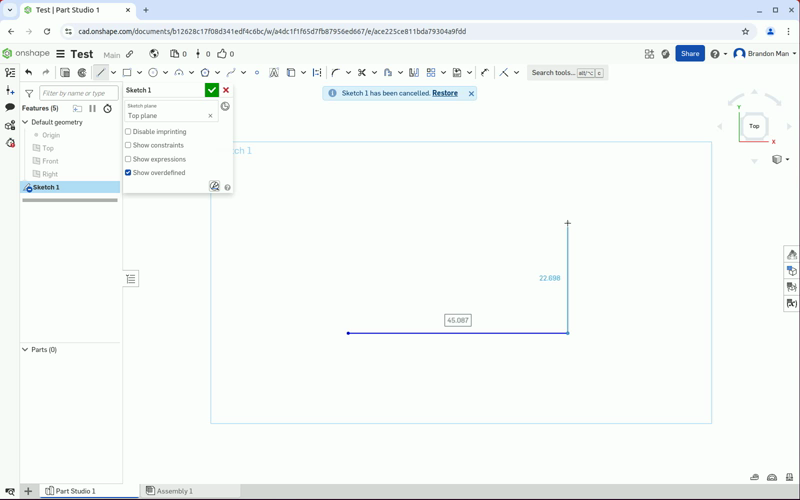
key_down(shift)
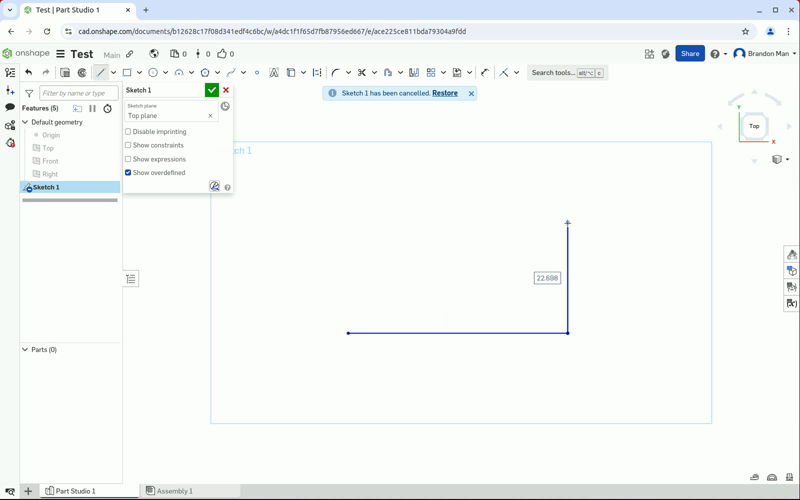
mouse_move(348, 222)
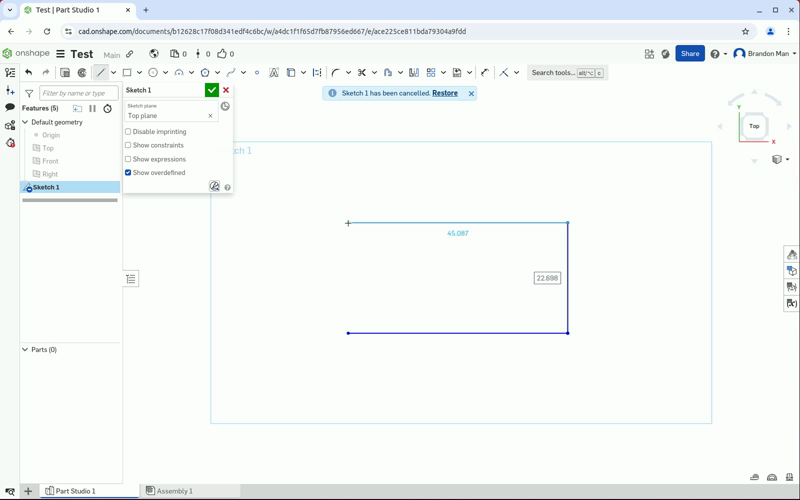
click(348, 222)
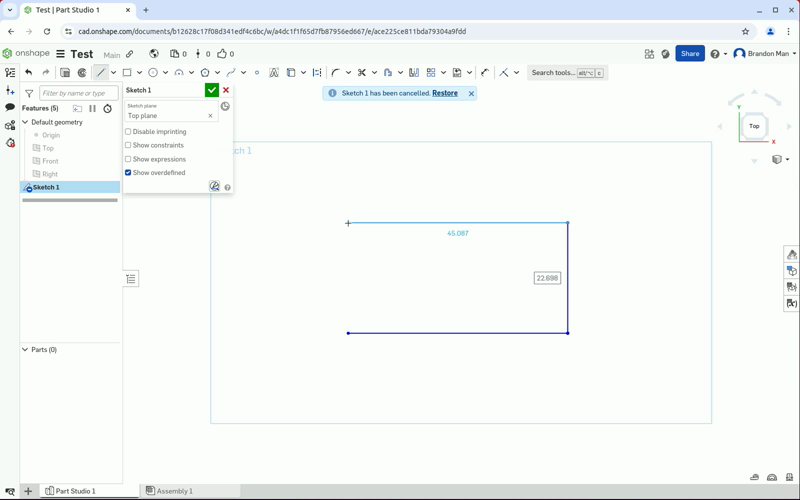
key_up(shift)
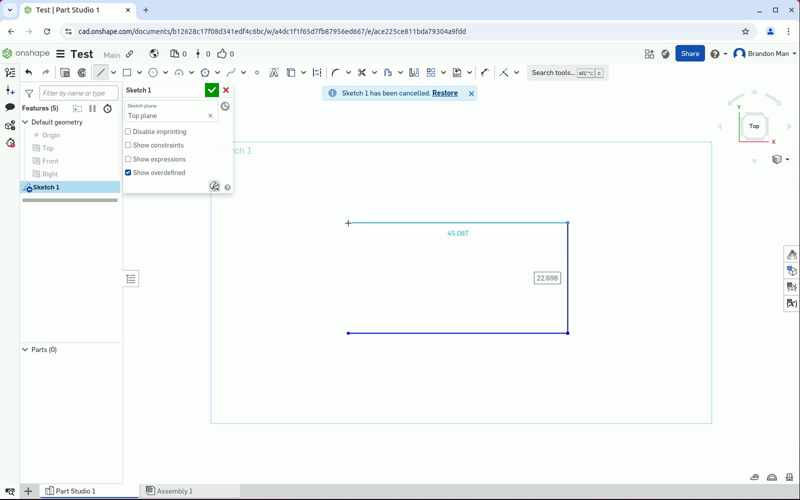
key_down(shift)
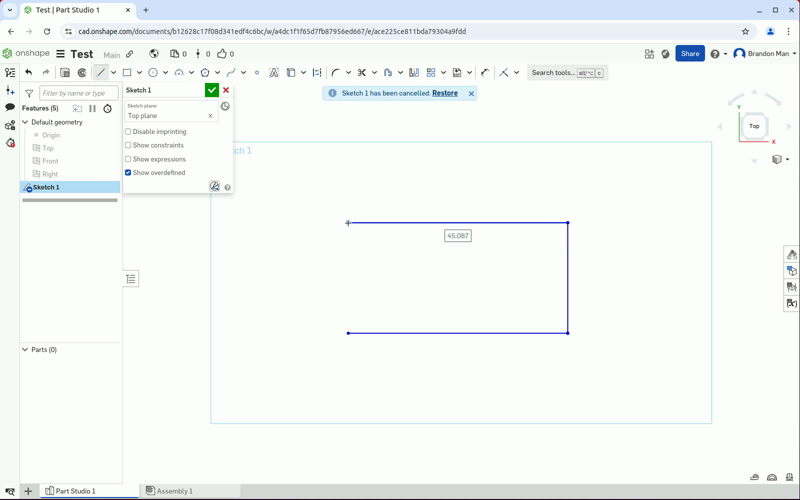
mouse_move(348, 333)
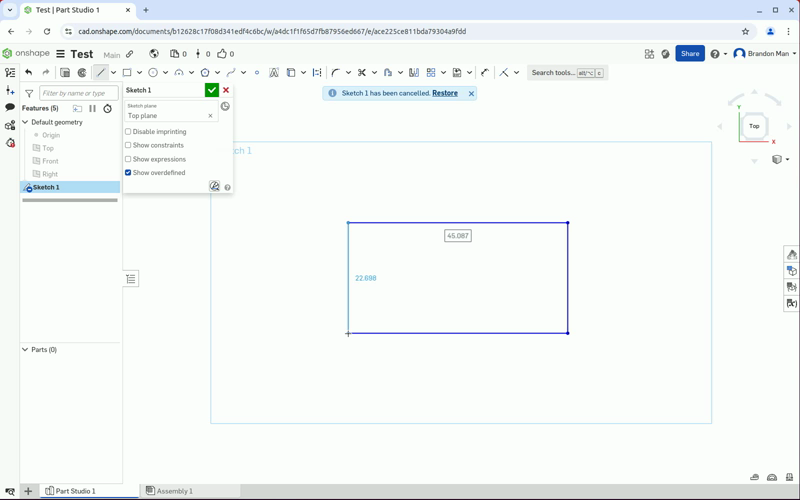
key_up(shift)
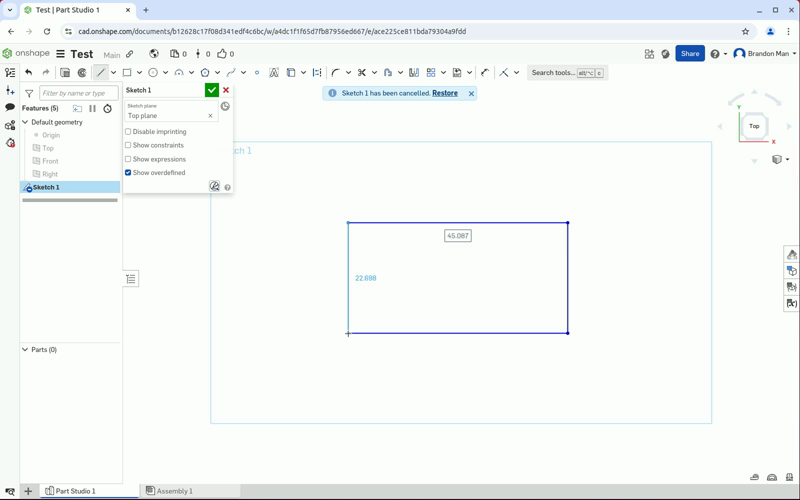
click(348, 333)
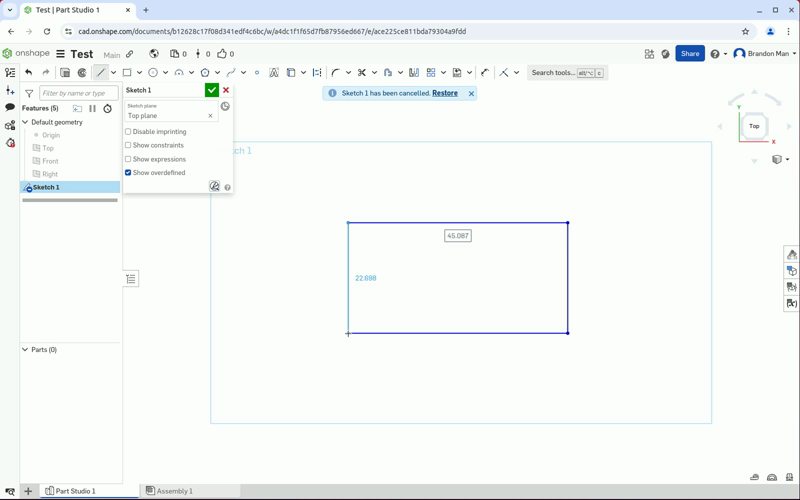
key(esc)
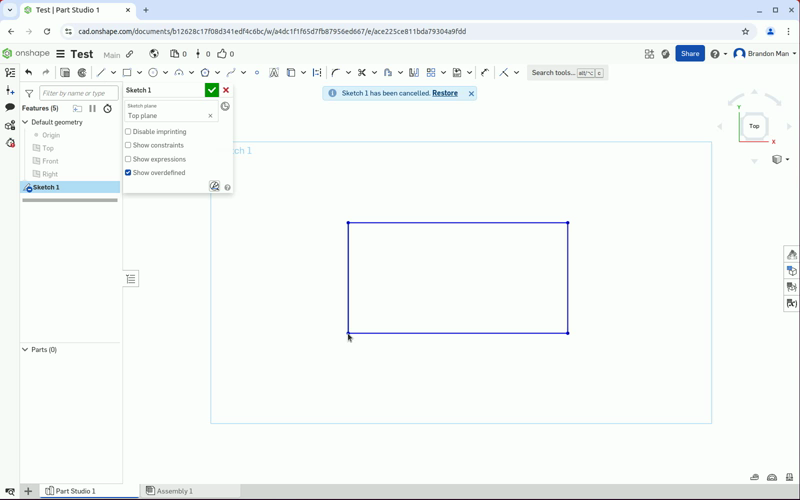
mouse_move(458, 287)
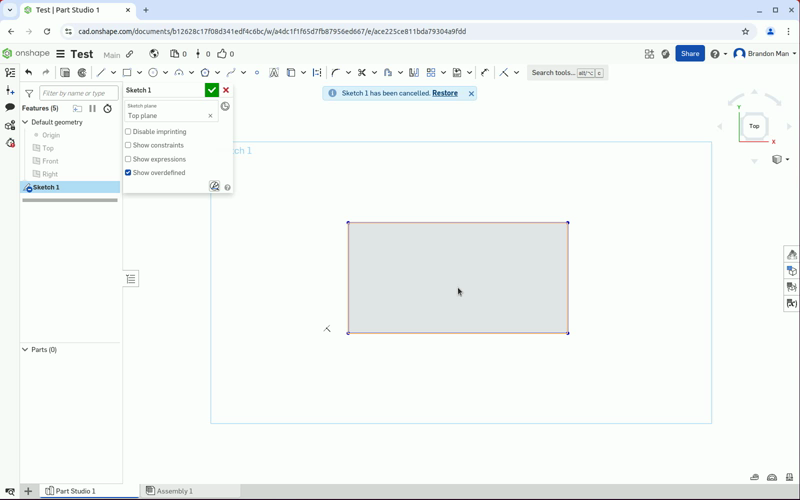
click(458, 287)
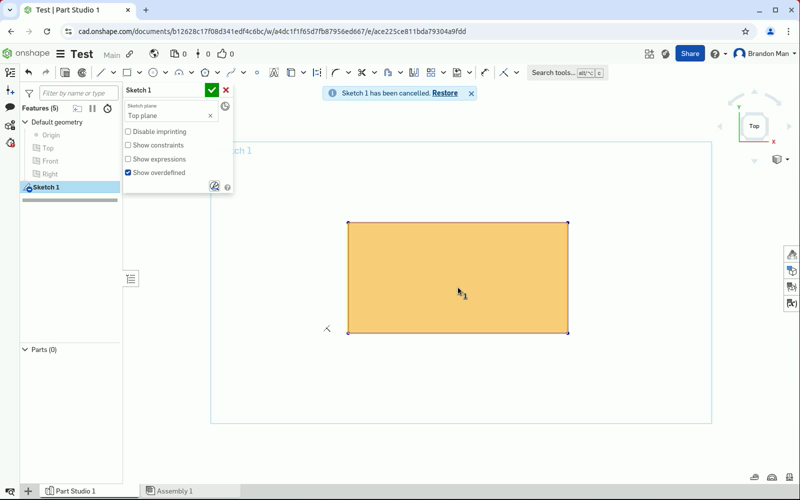
mouse_move(73, 352)
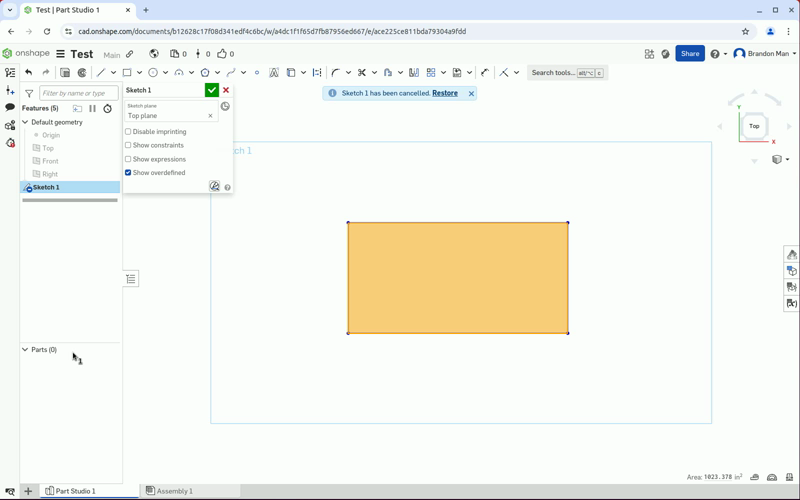
key(shift+y)
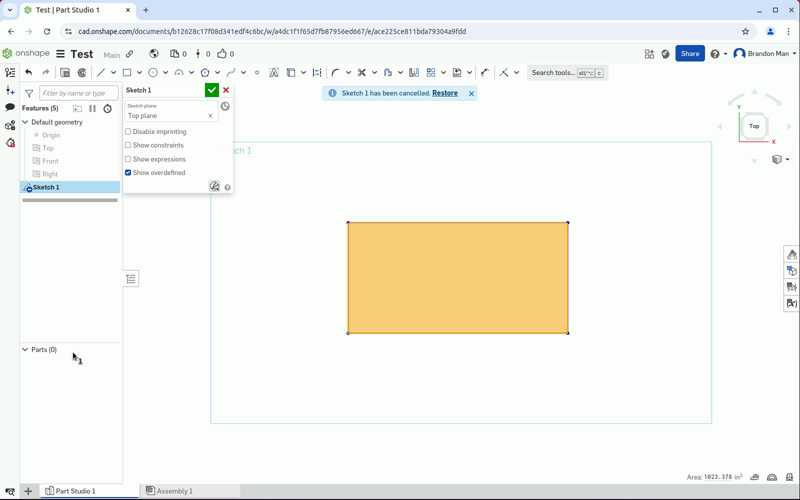
key(shift+e)
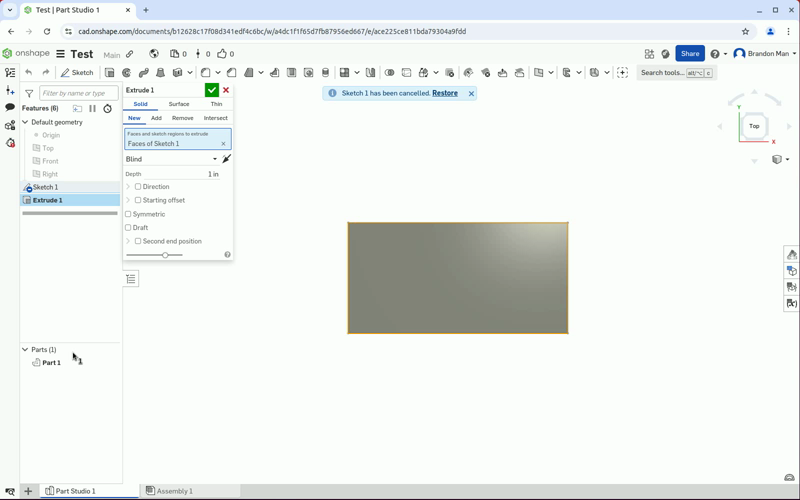
mouse_move(143, 106)
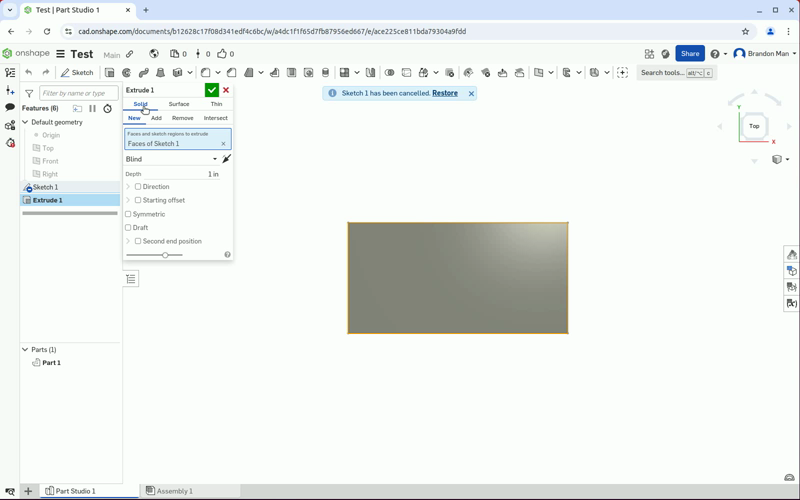
click(143, 106)
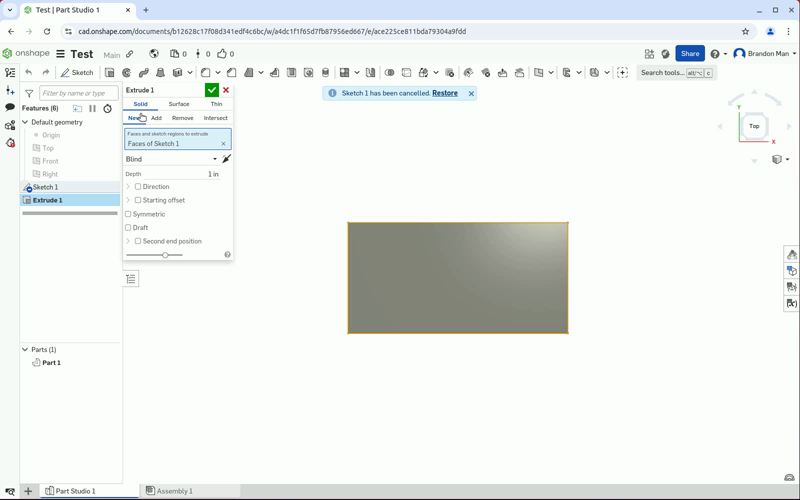
mouse_move(137, 120)
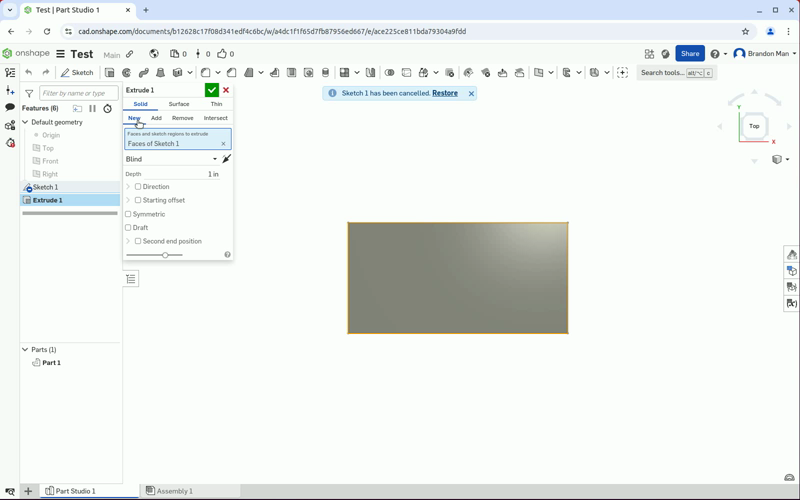
click(137, 120)
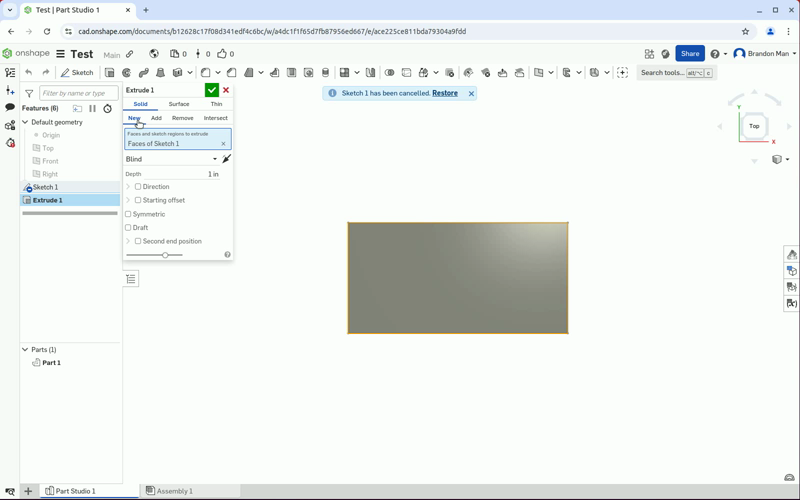
key(tab, 4)
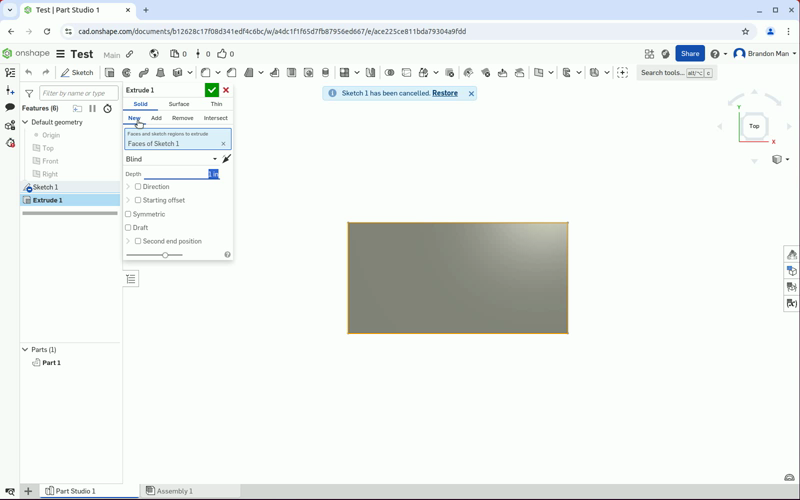
text(4.574)
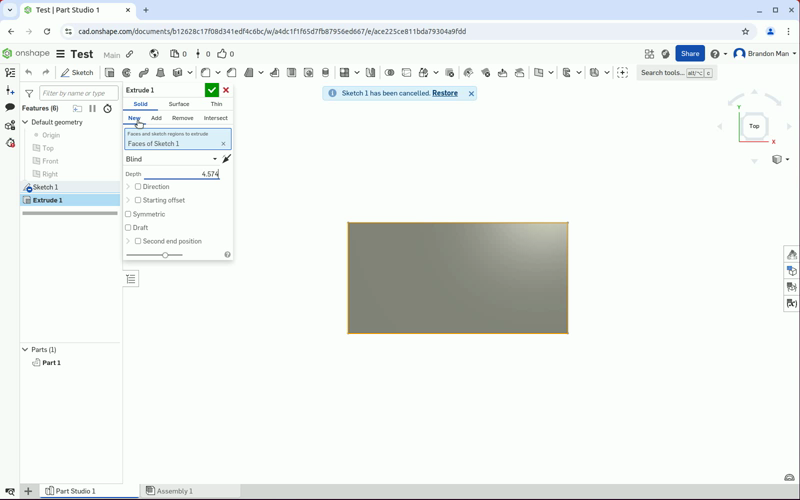
key(enter)
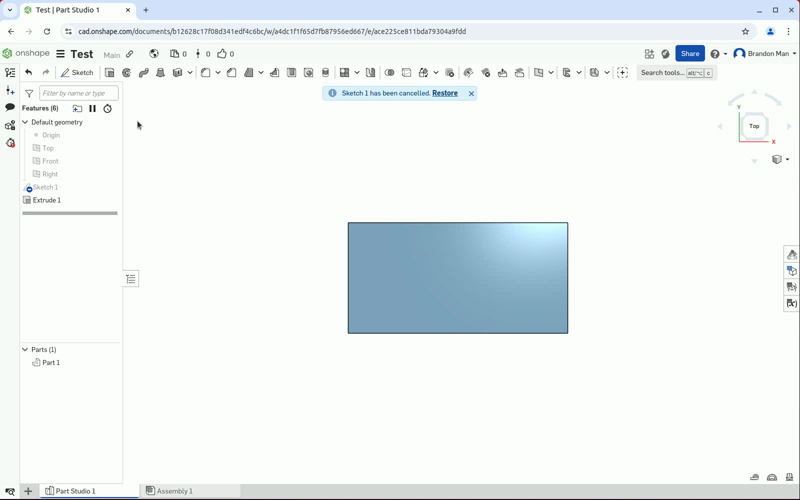
key(shift+h)
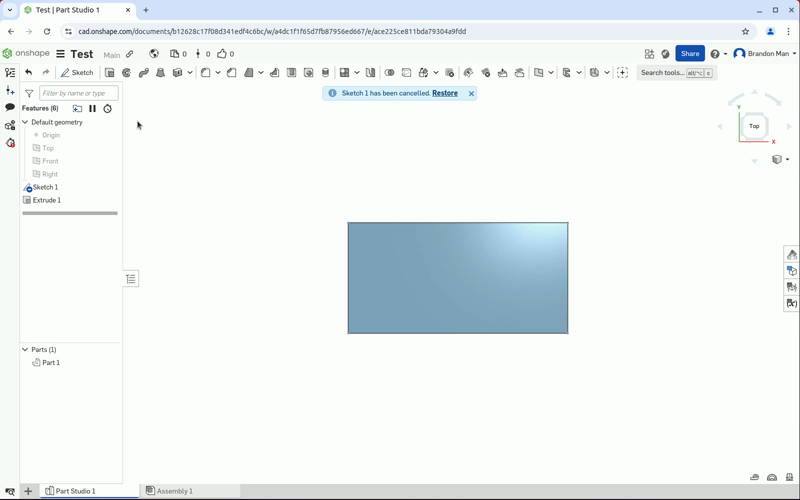
key(shift+h)
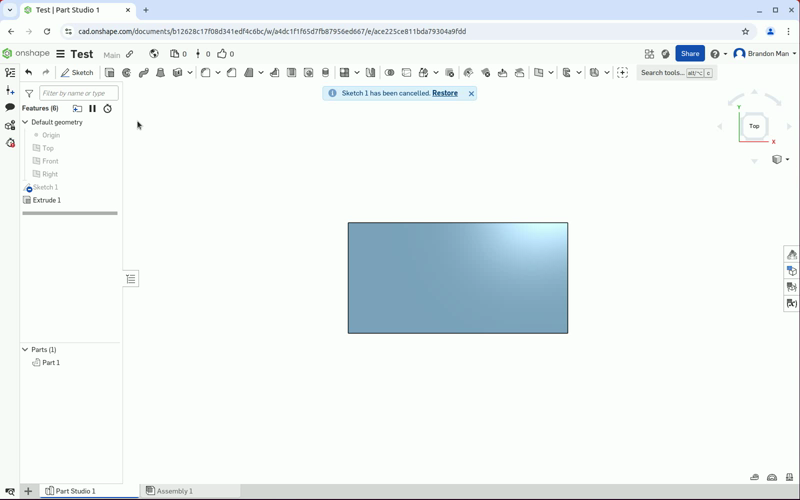
mouse_move(73, 189)
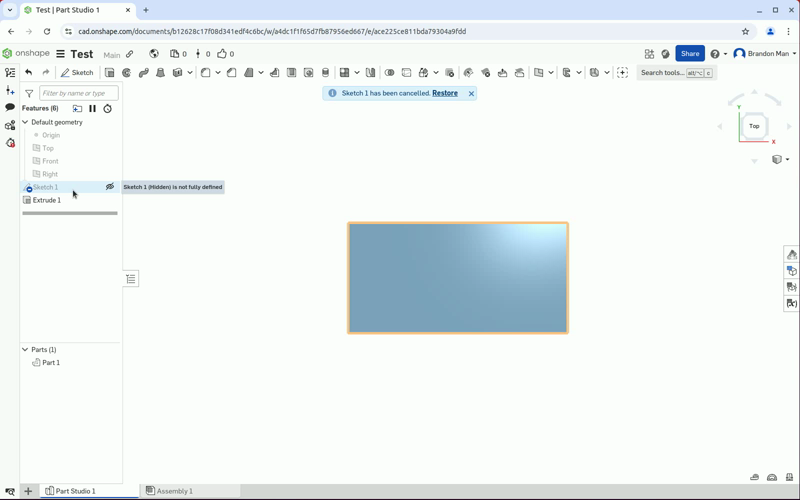
click(73, 189)
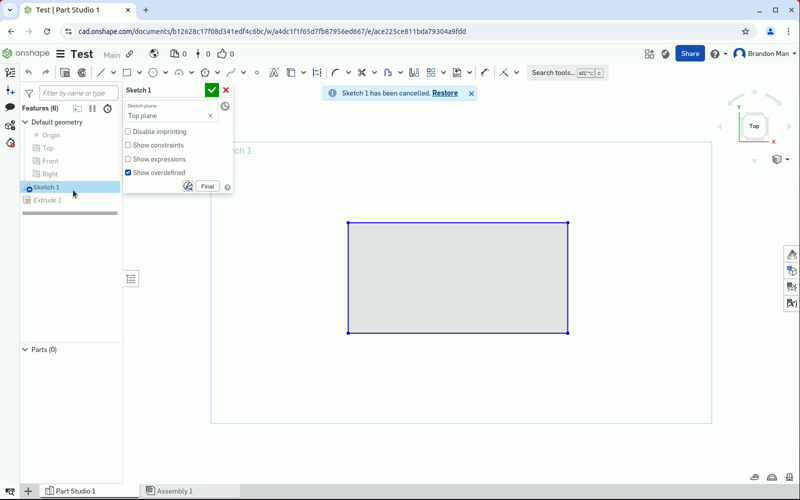
mouse_move(229, 92)
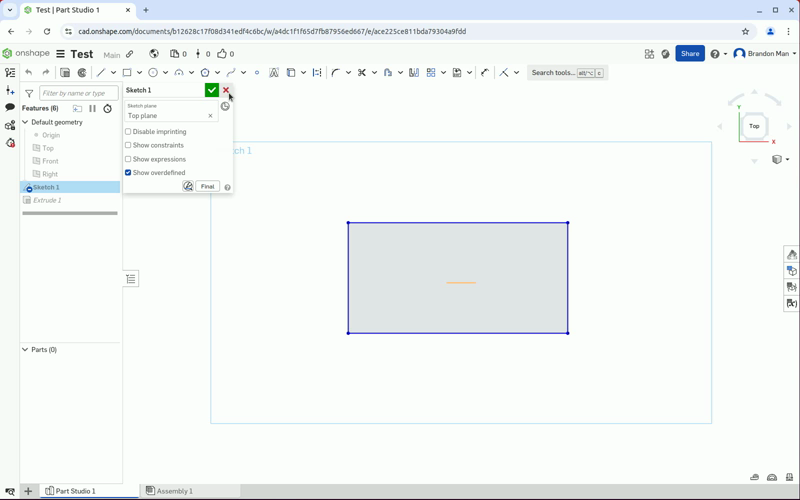
click(229, 92)
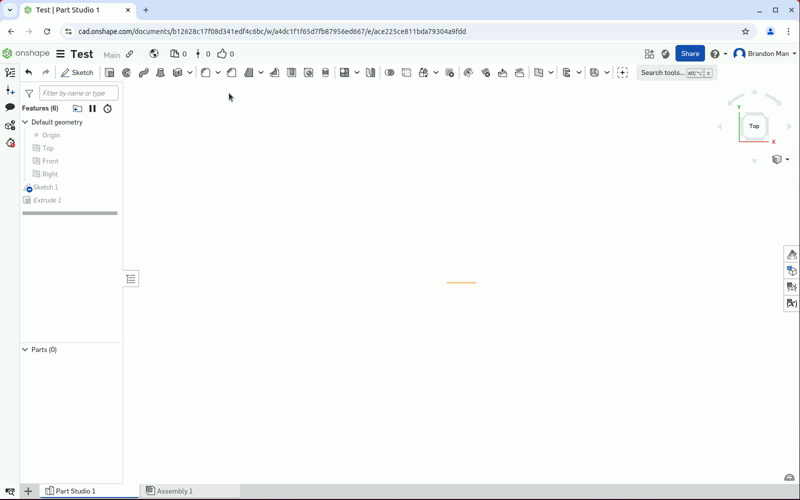
mouse_move(541, 75)
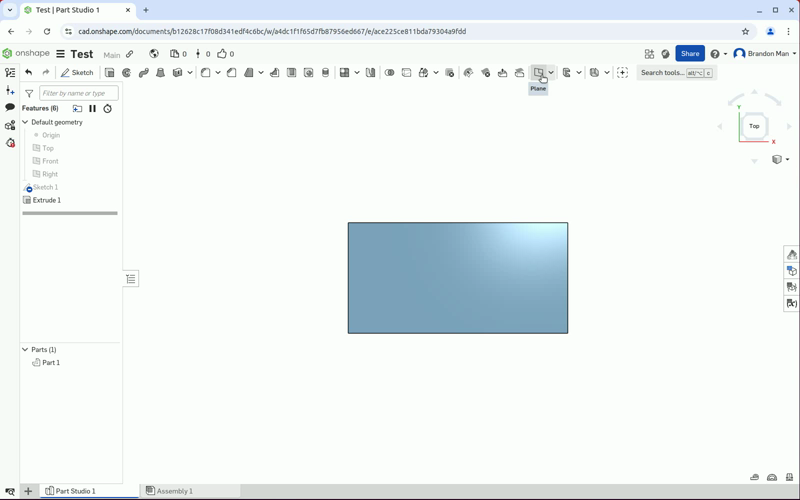
click(541, 75)
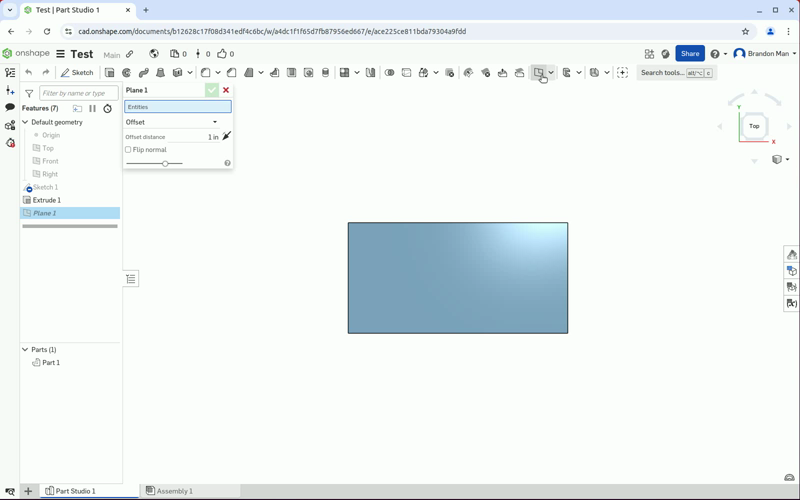
mouse_move(73, 150)
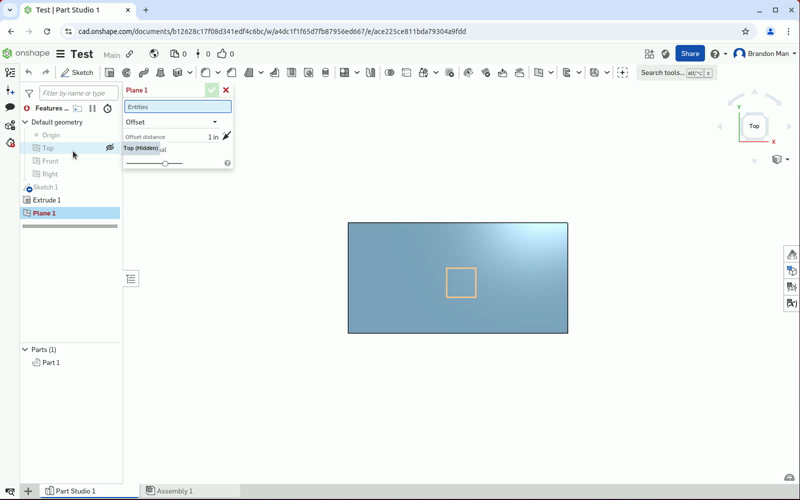
click(73, 150)
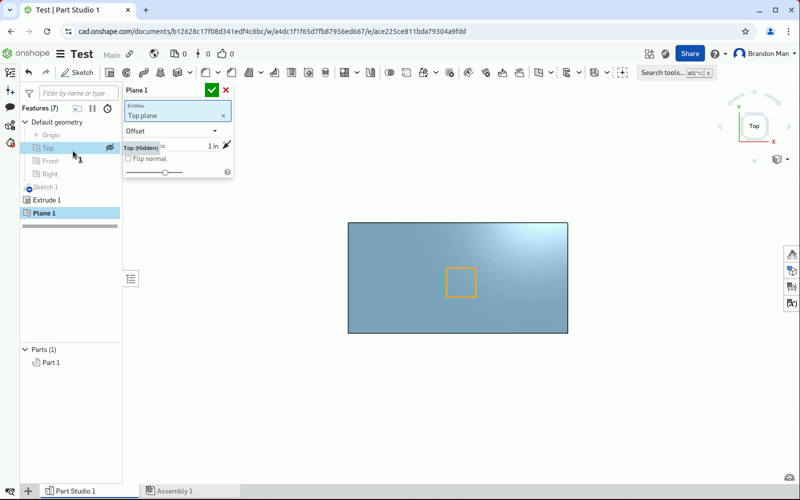
key(tab, 2)
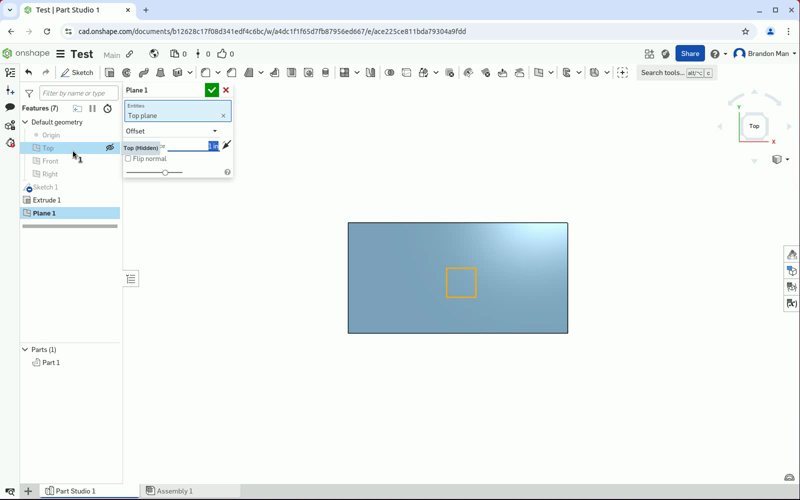
text(4.56)
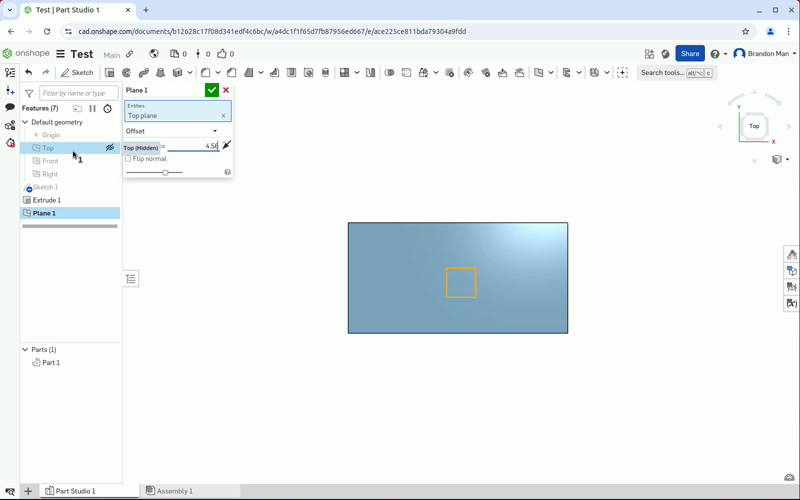
key(enter, 2)
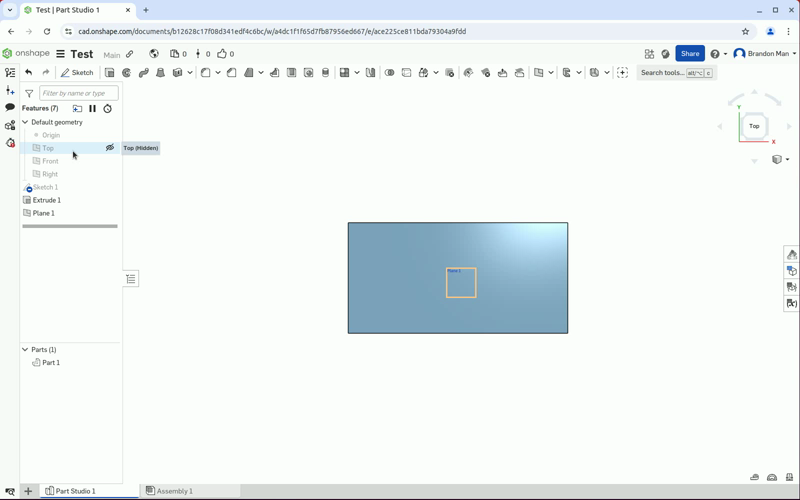
key(shift+s)
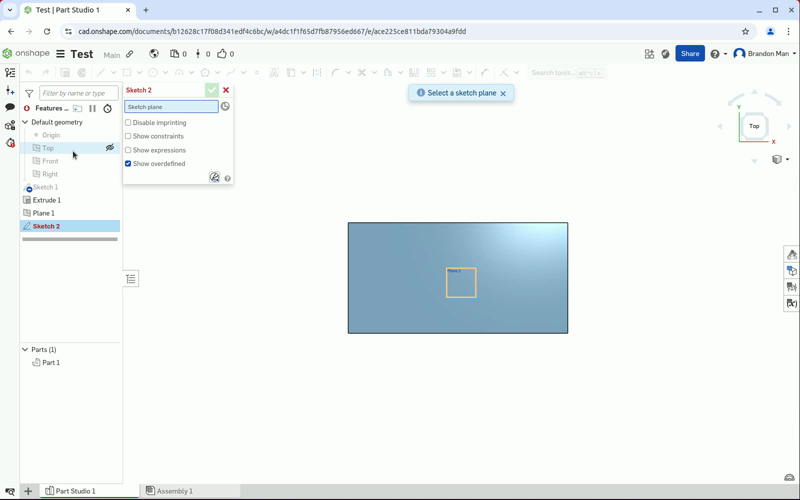
mouse_move(73, 215)
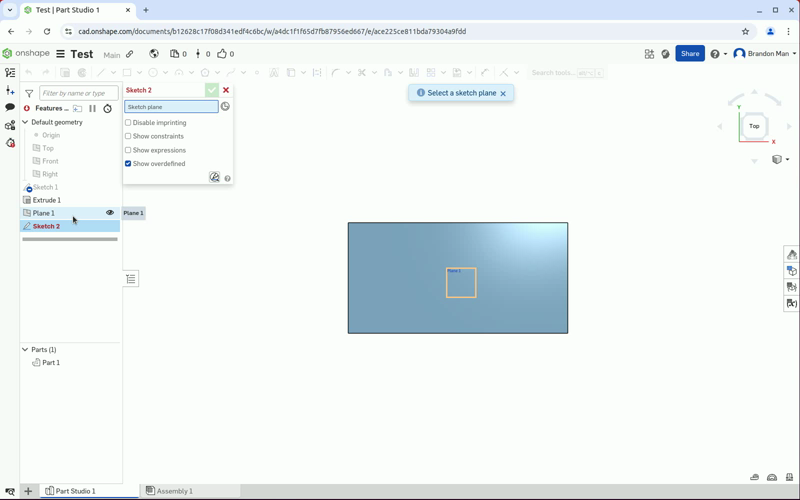
click(73, 215)
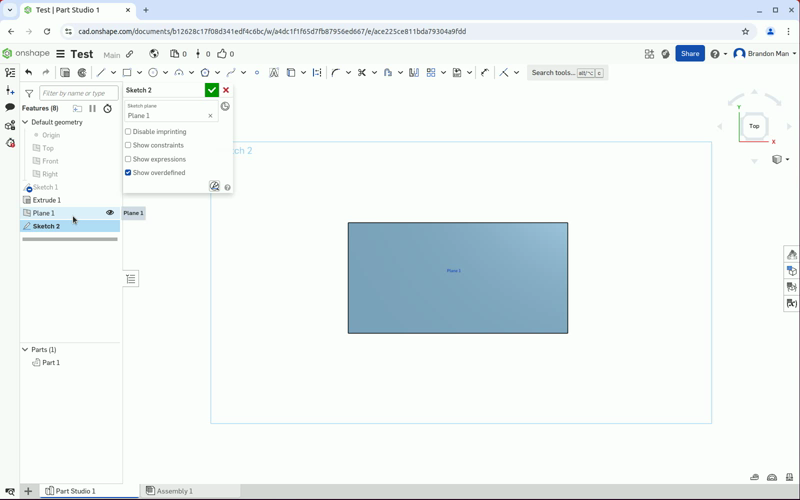
mouse_move(73, 352)
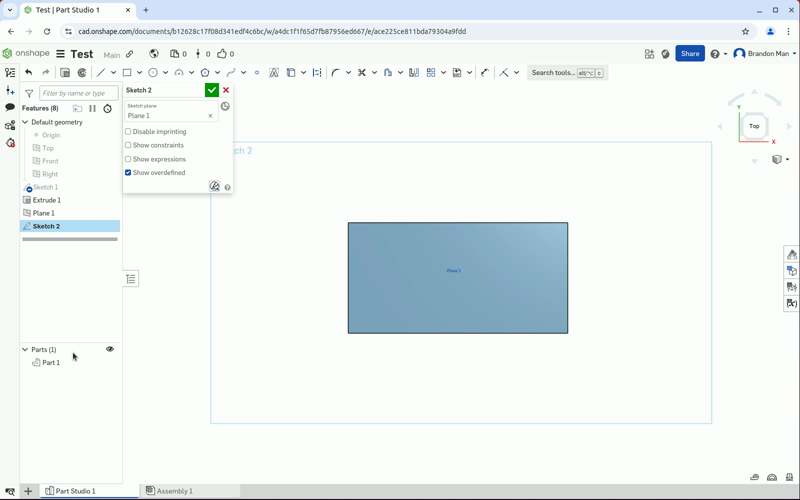
key(y)
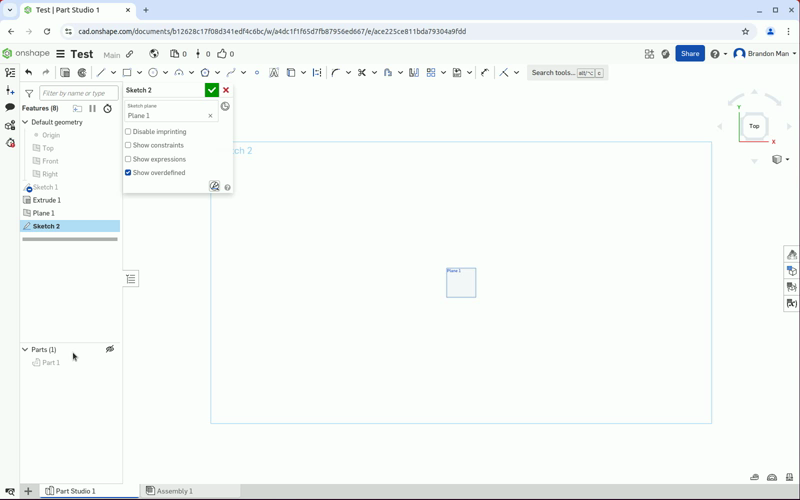
key(l)
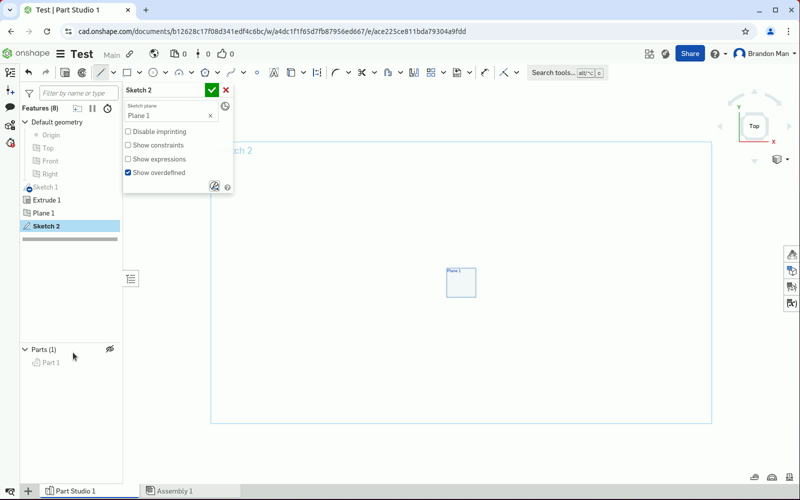
key_down(shift)
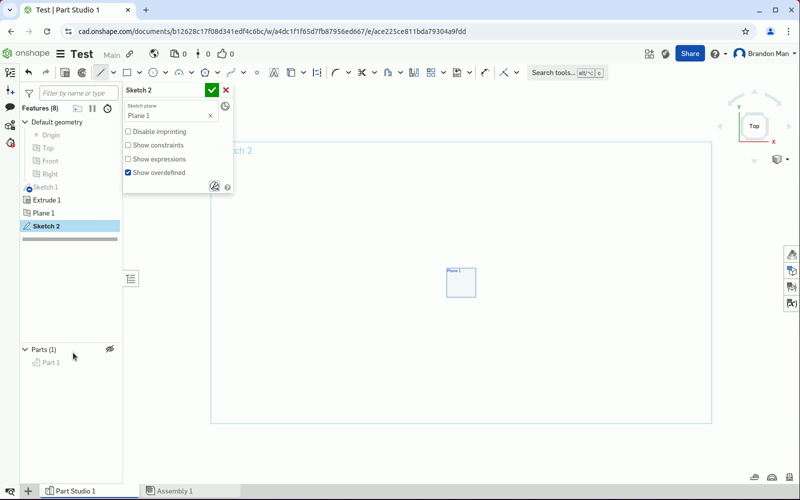
mouse_move(358, 322)
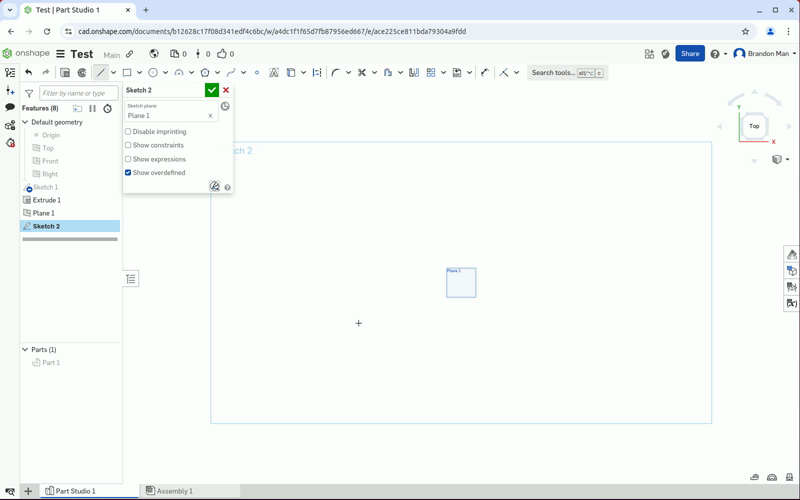
click(358, 322)
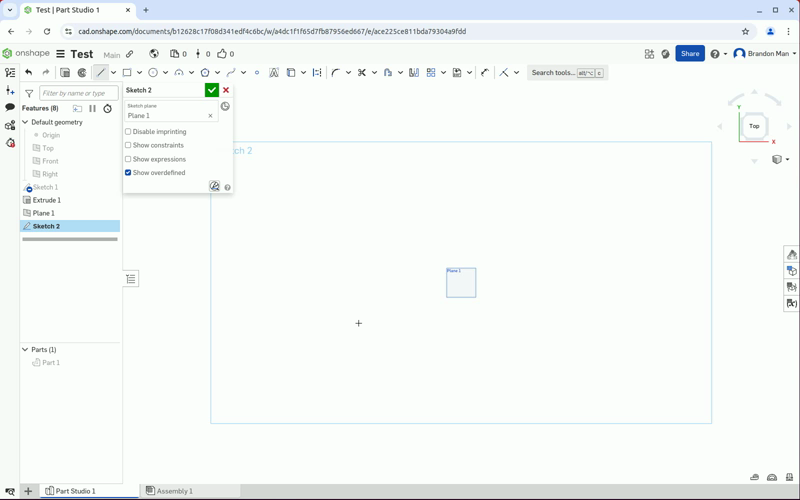
key_up(shift)
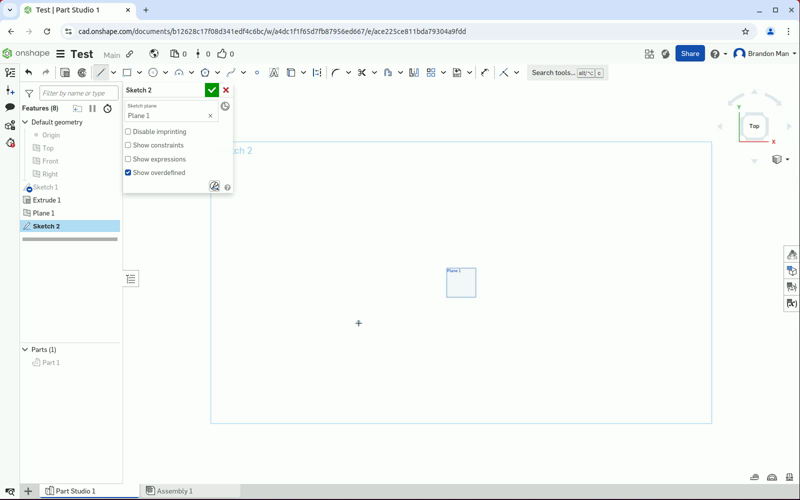
key_down(shift)
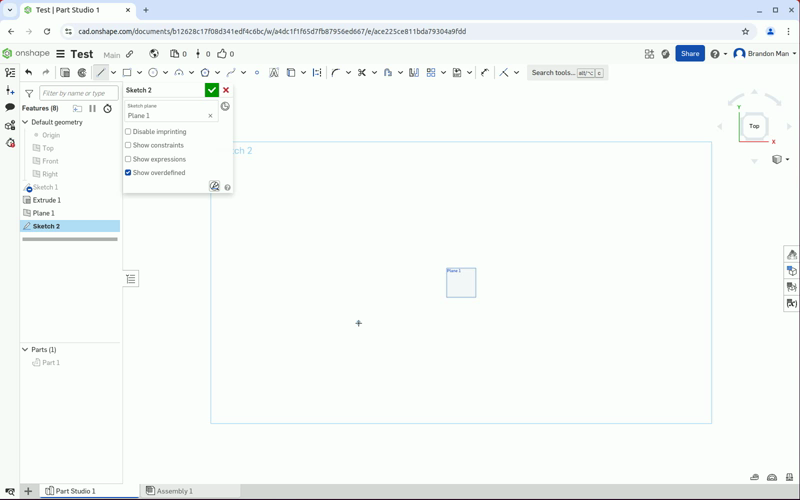
mouse_move(555, 322)
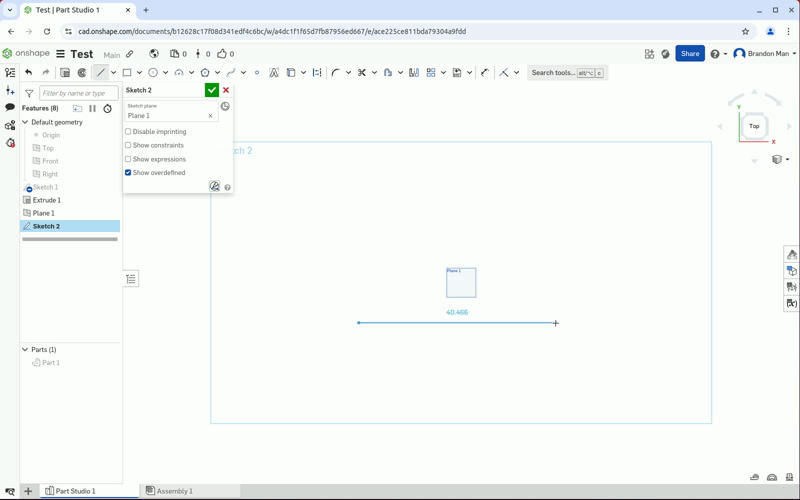
click(555, 322)
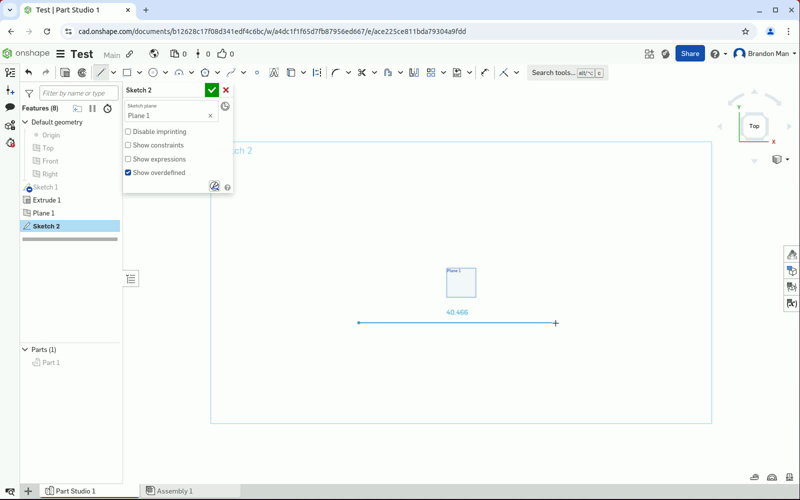
key_up(shift)
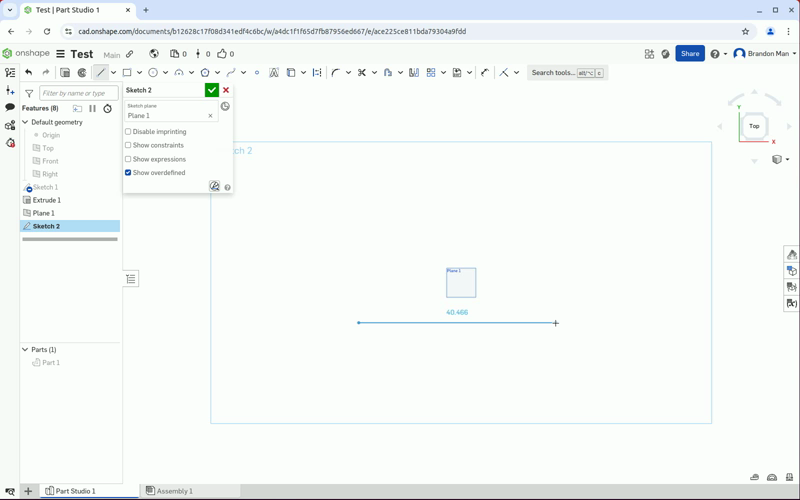
key_down(shift)
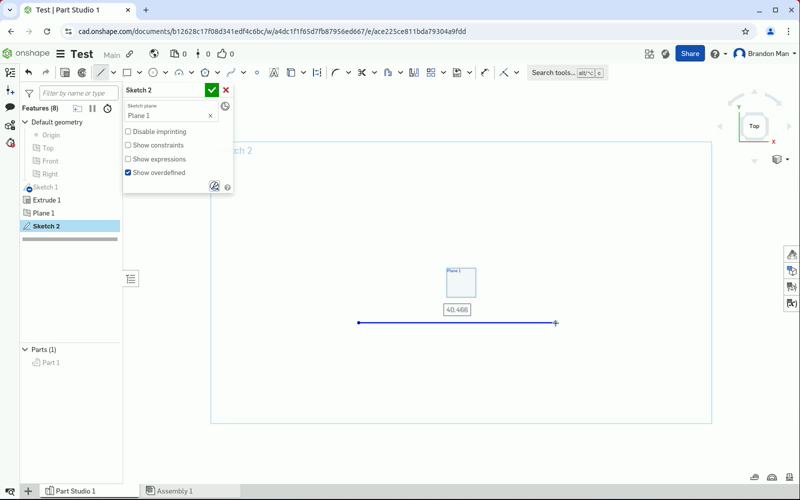
mouse_move(555, 235)
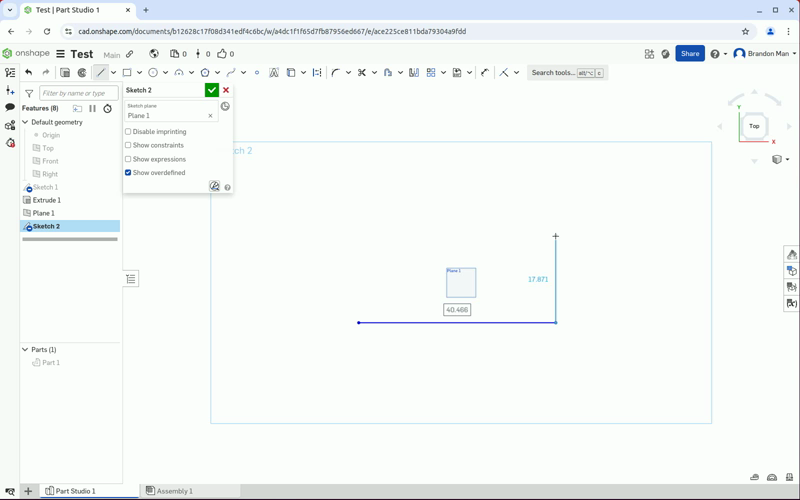
click(555, 235)
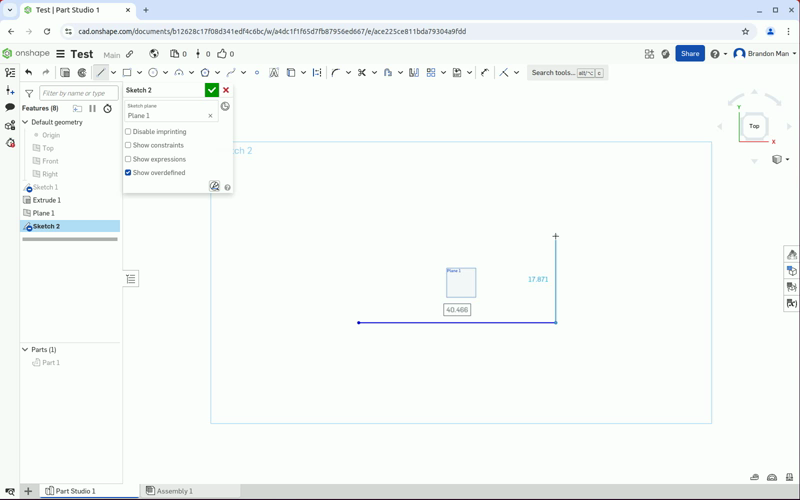
key_up(shift)
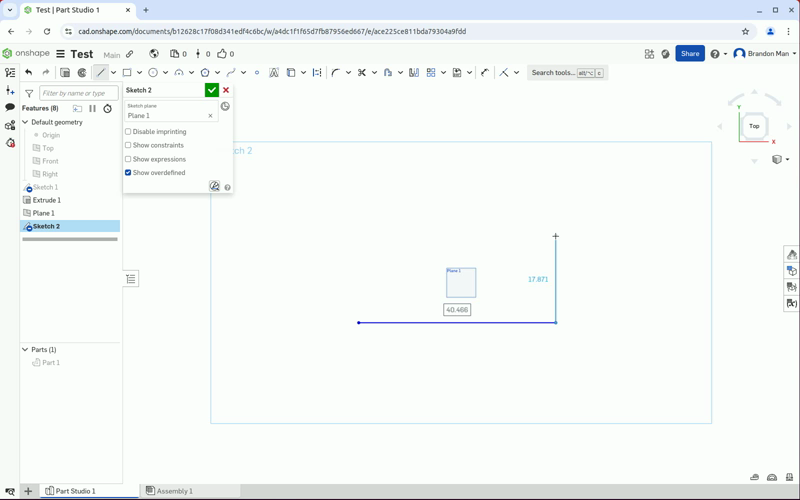
key_down(shift)
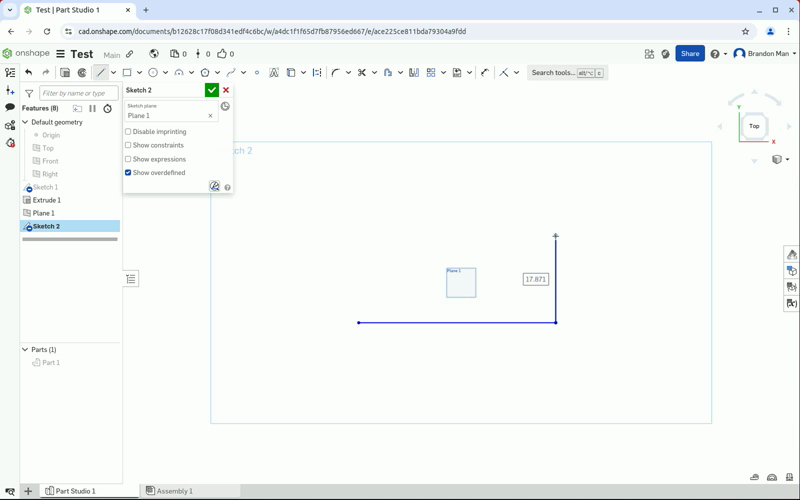
mouse_move(358, 235)
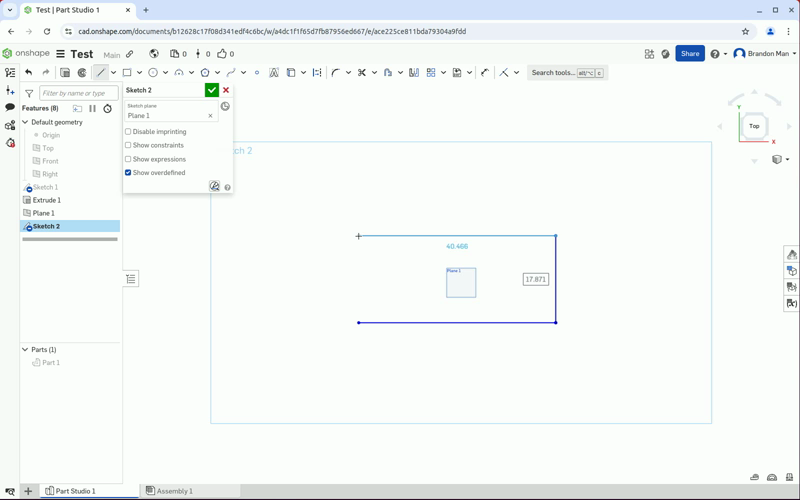
click(358, 235)
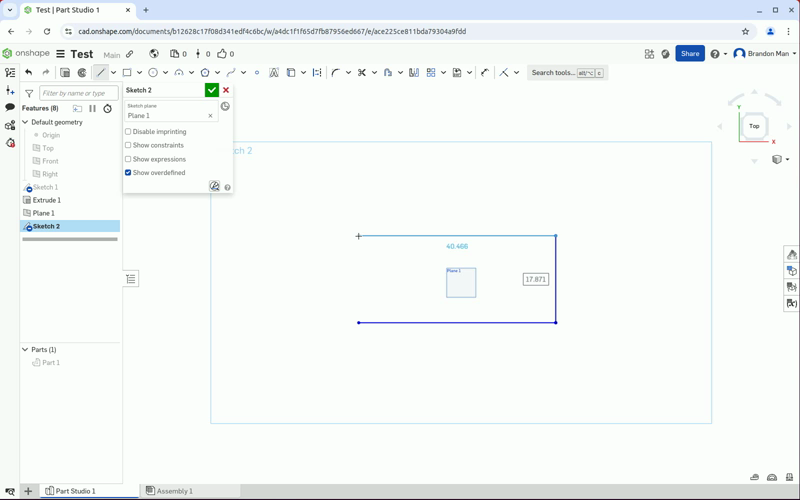
key_up(shift)
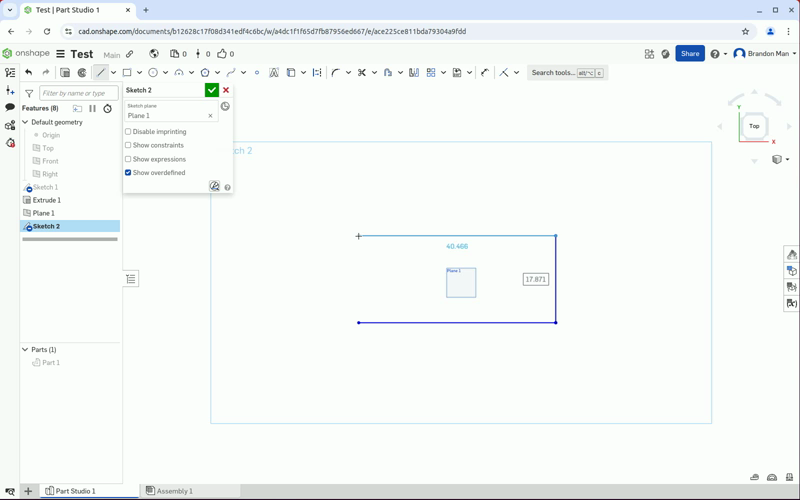
key_down(shift)
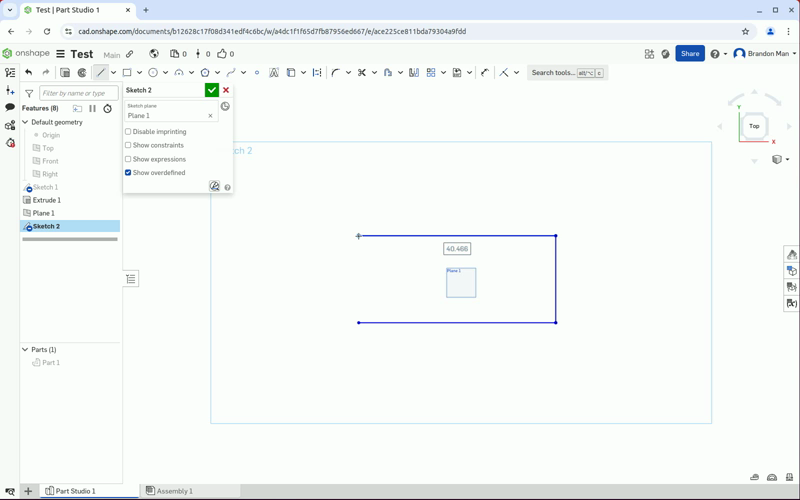
mouse_move(358, 322)
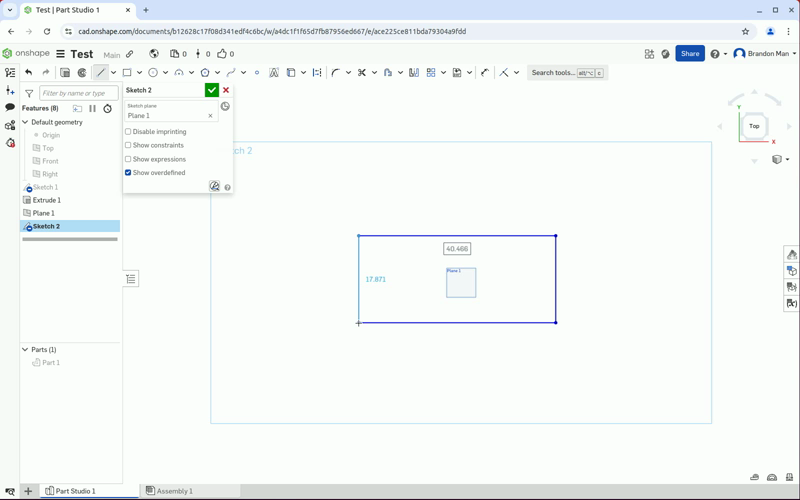
key_up(shift)
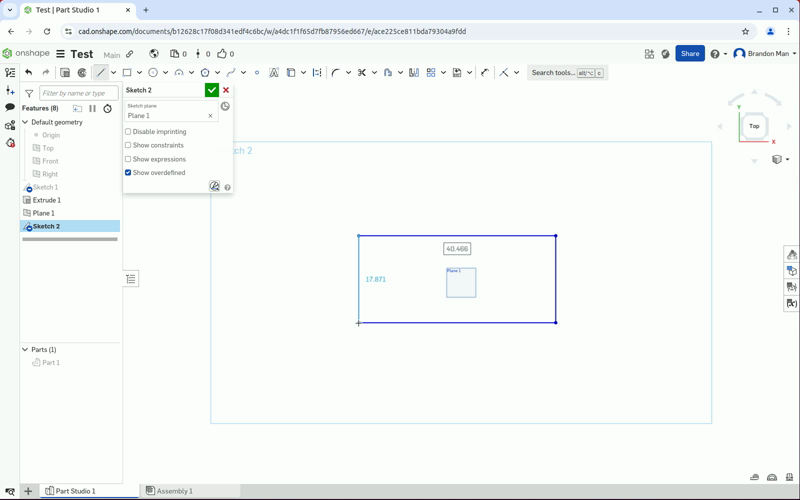
click(358, 322)
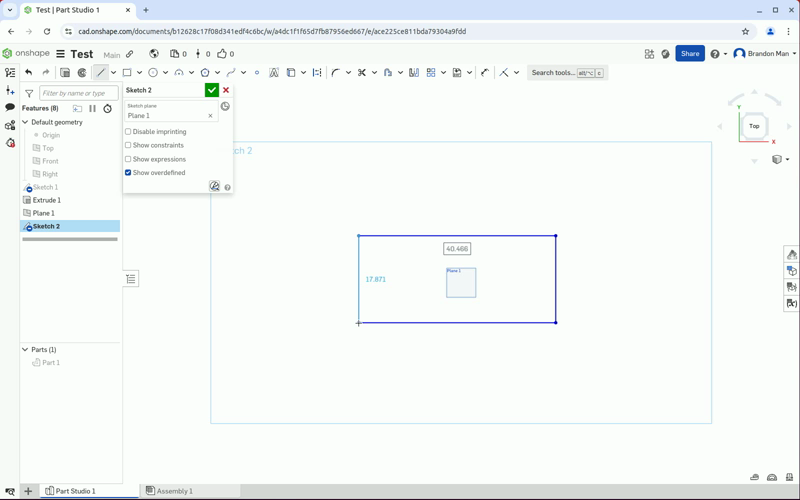
key(esc)
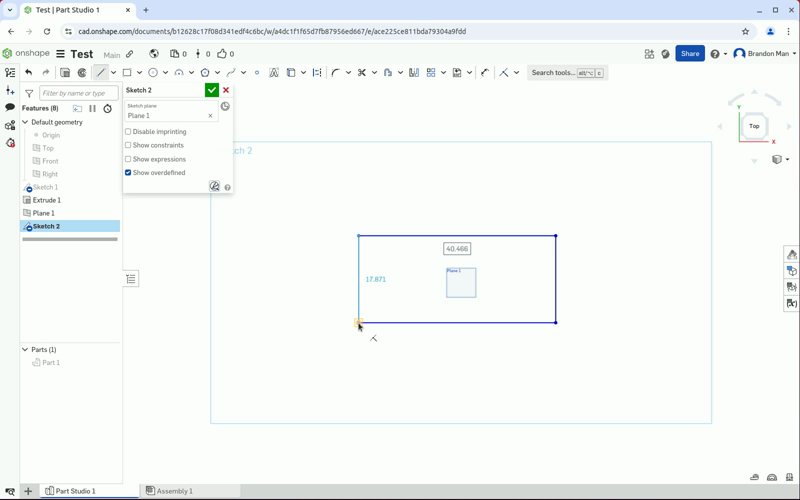
mouse_move(515, 264)
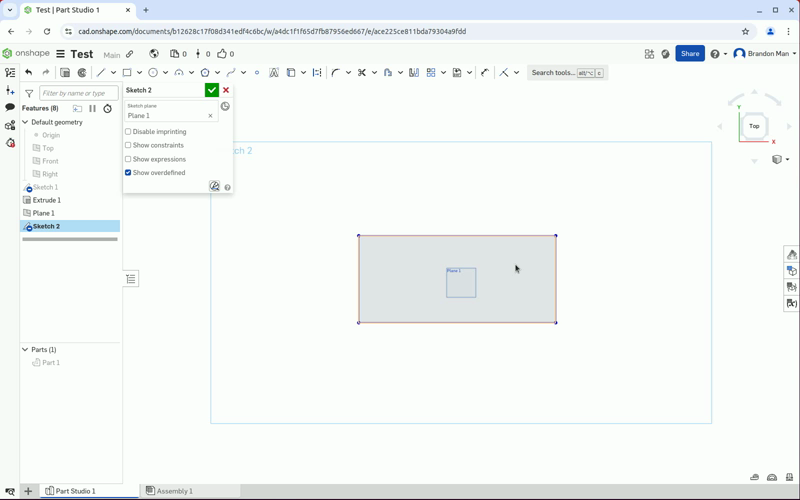
click(515, 264)
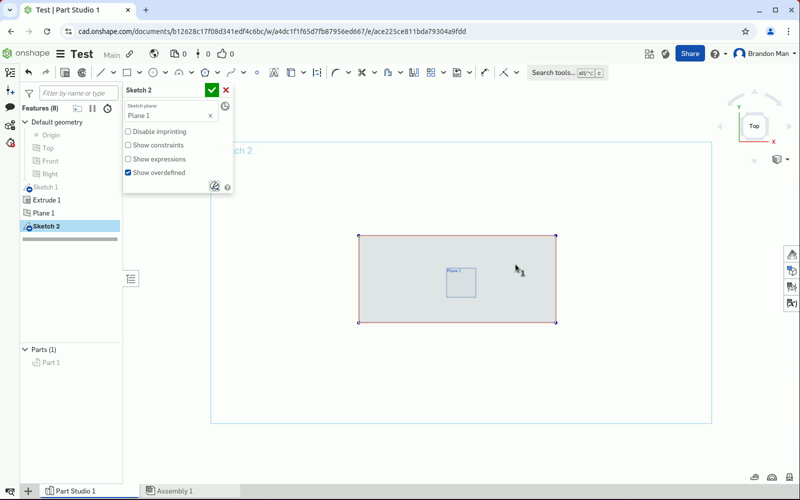
mouse_move(73, 352)
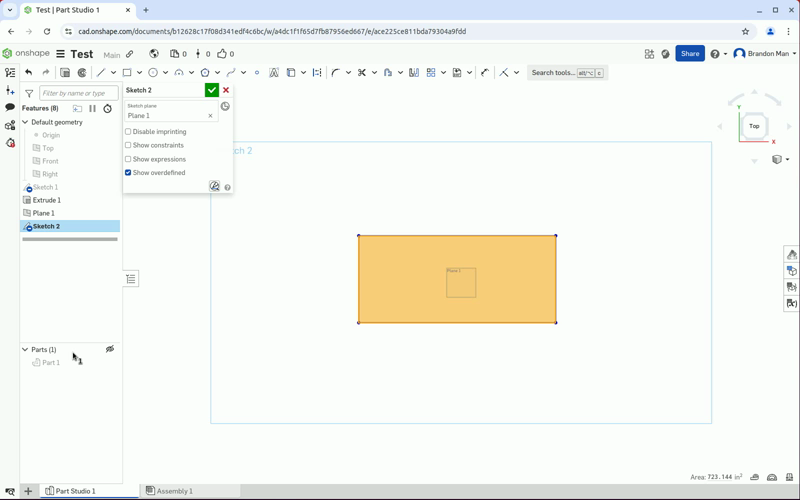
key(shift+y)
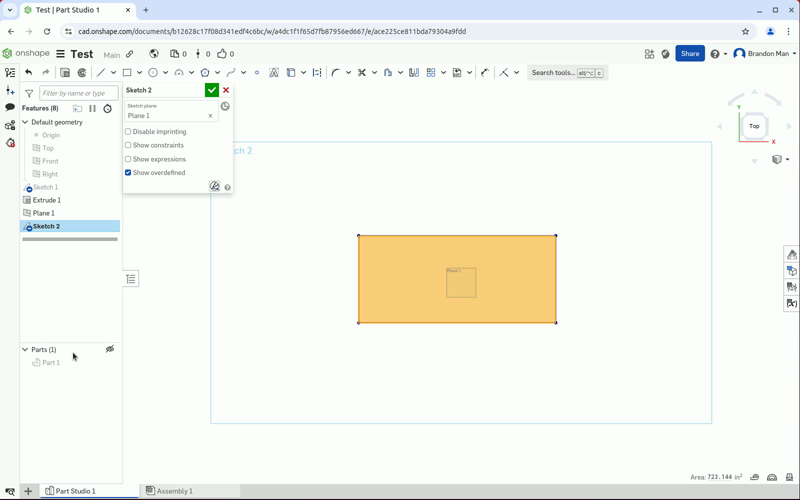
key(shift+e)
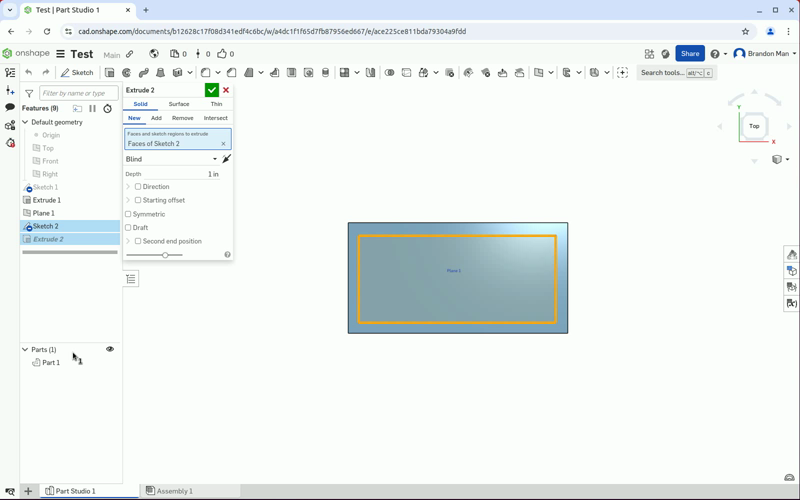
mouse_move(143, 106)
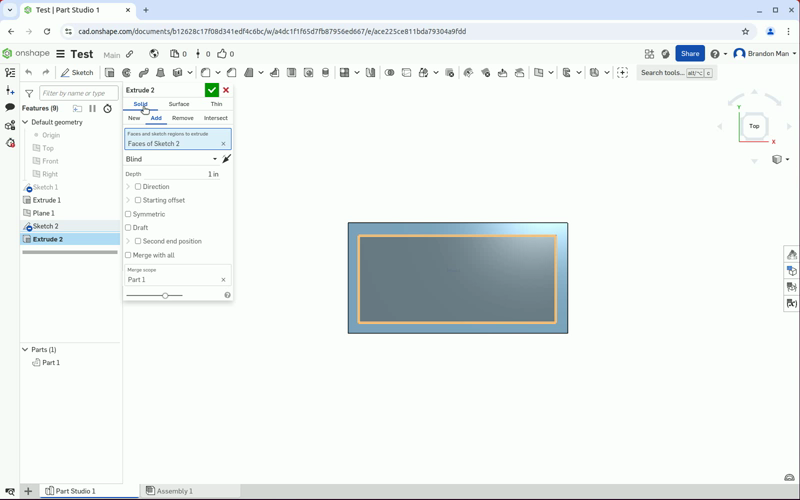
click(143, 106)
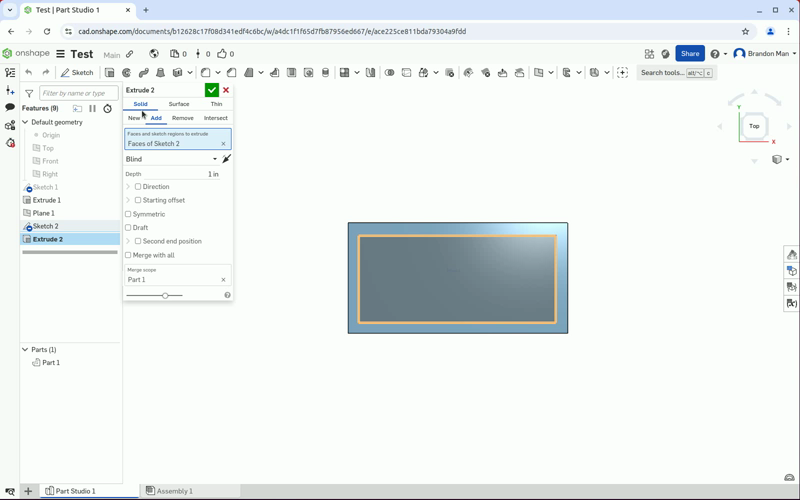
mouse_move(137, 120)
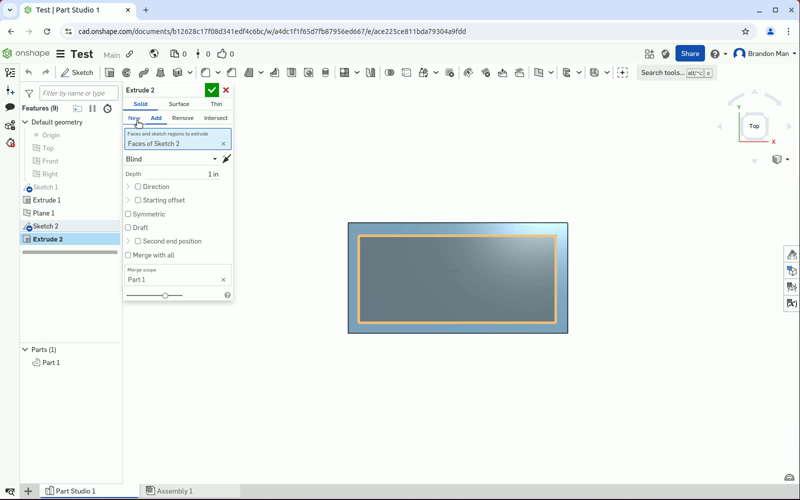
click(137, 120)
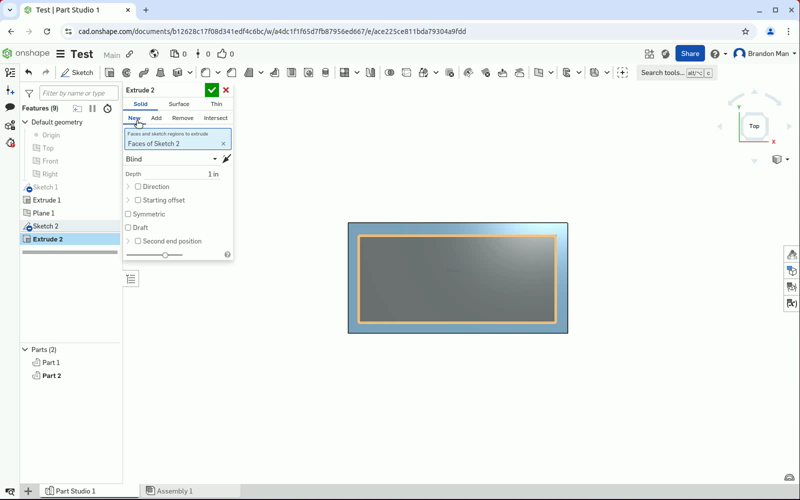
key(tab, 4)
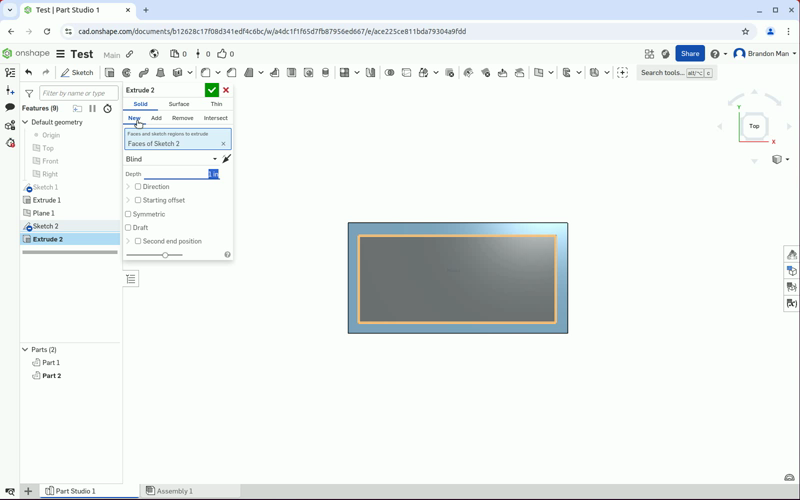
text(2.166)
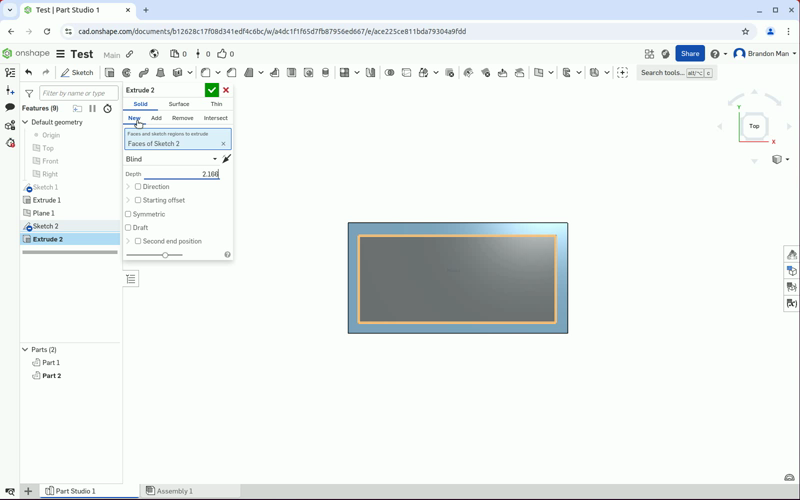
key(enter)
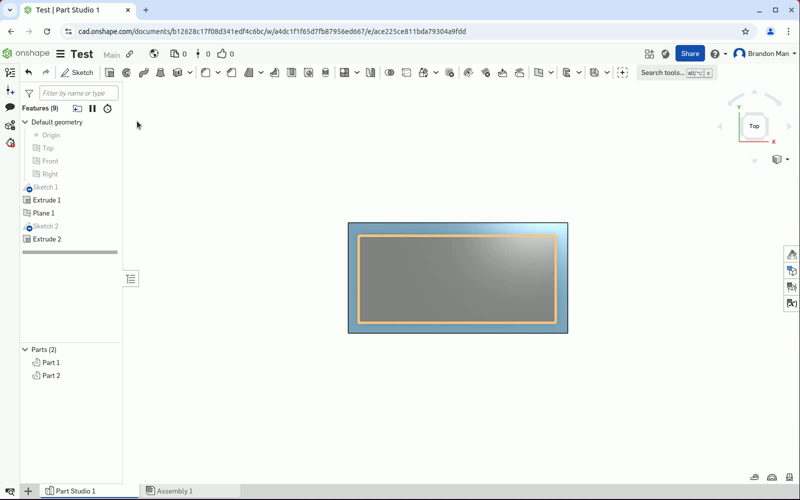
key(shift+h)
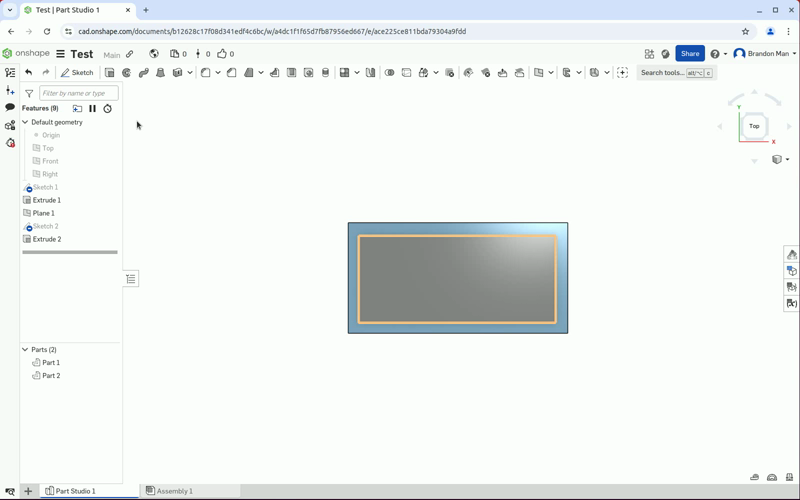
key(shift+h)
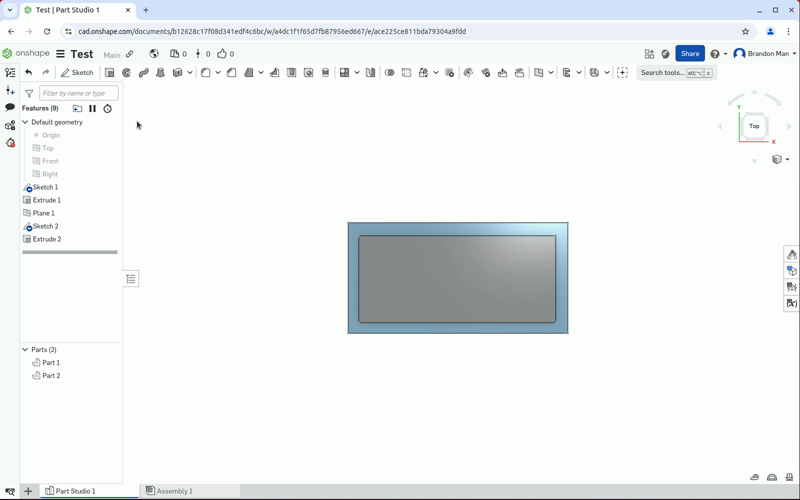
key(shift+7)
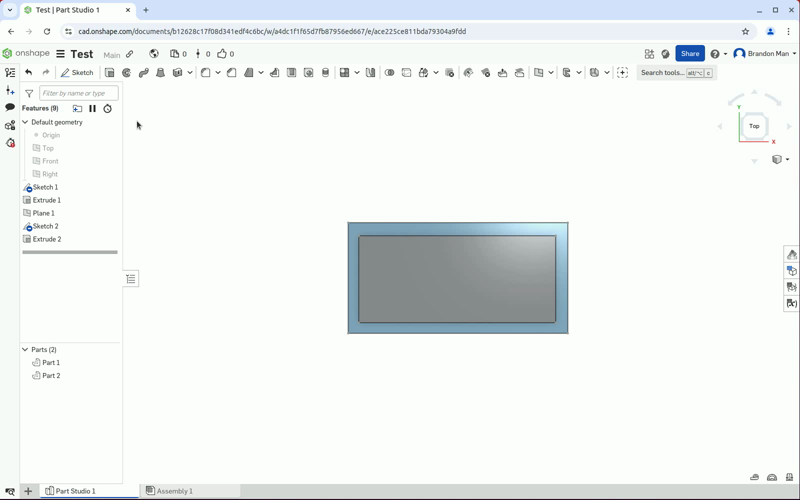
key(up, 3)
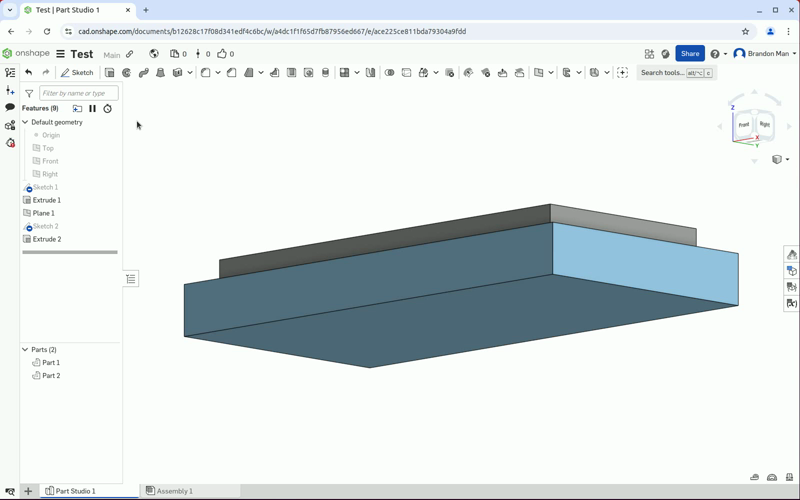
key(left, 3)
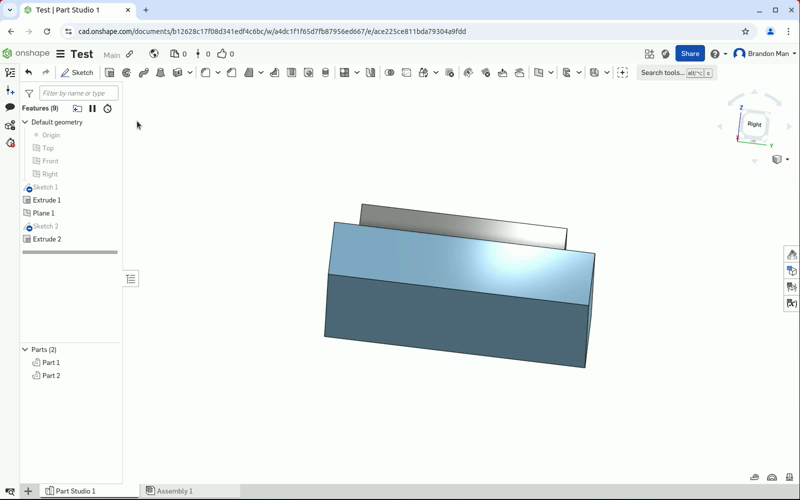
key(right, 3)
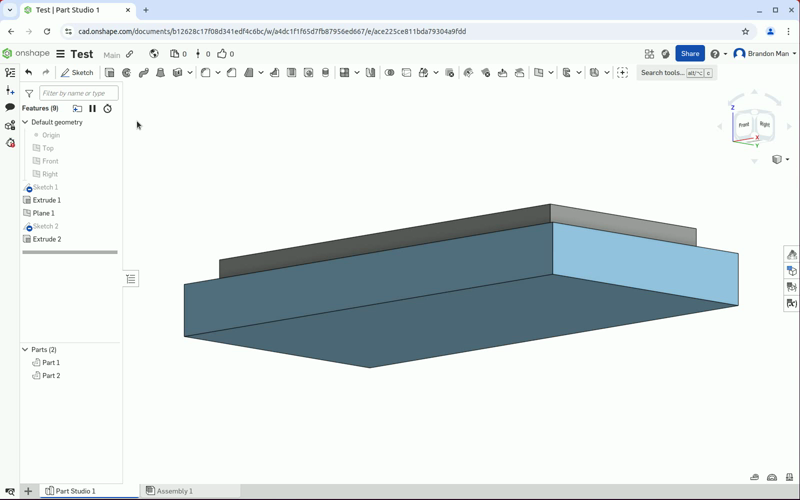
key(down, 3)
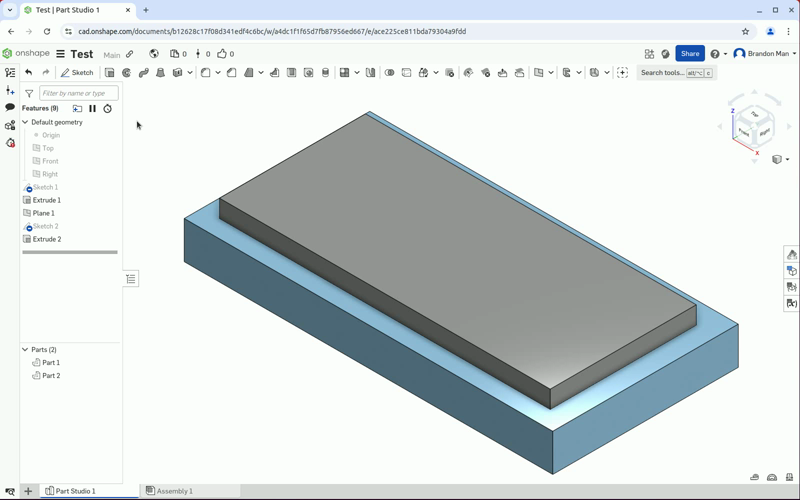
mouse_move(73, 189)
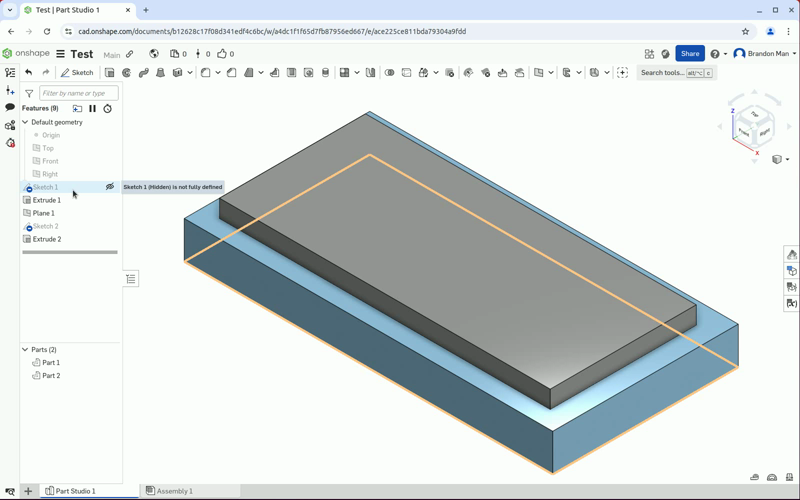
click(73, 189)